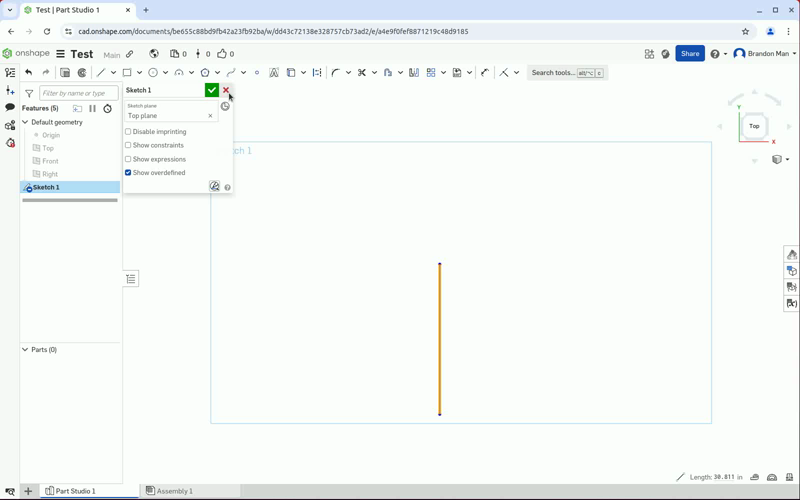
key(shift+h)
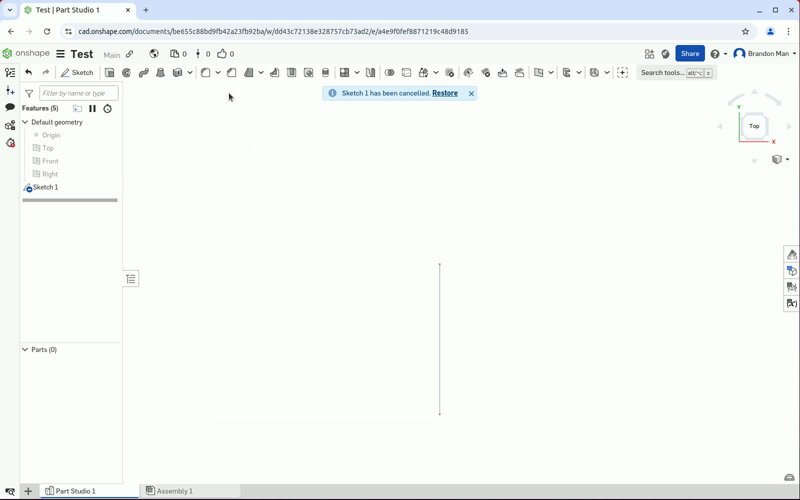
key(shift+s)
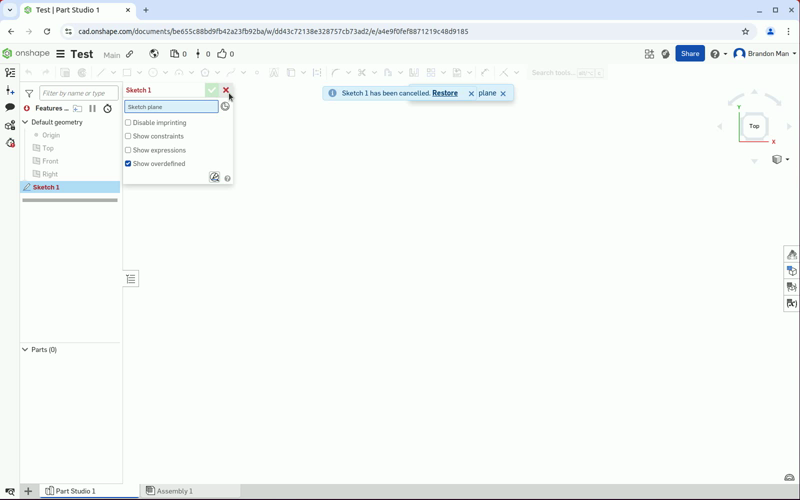
mouse_move(73, 150)
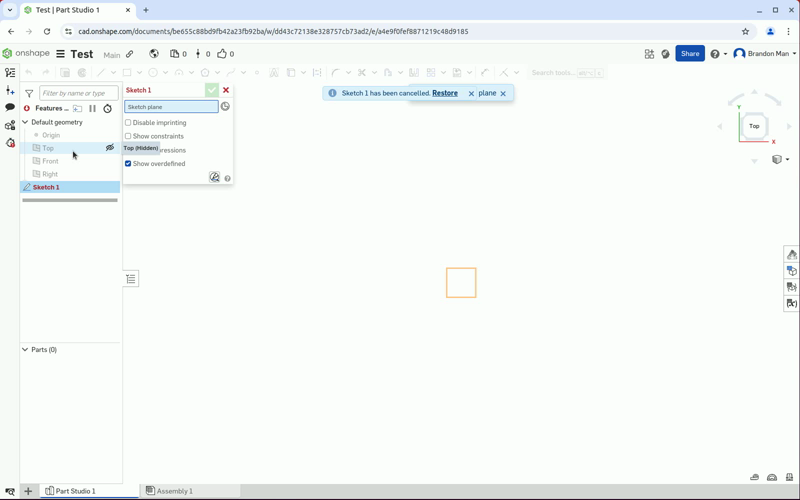
click(73, 150)
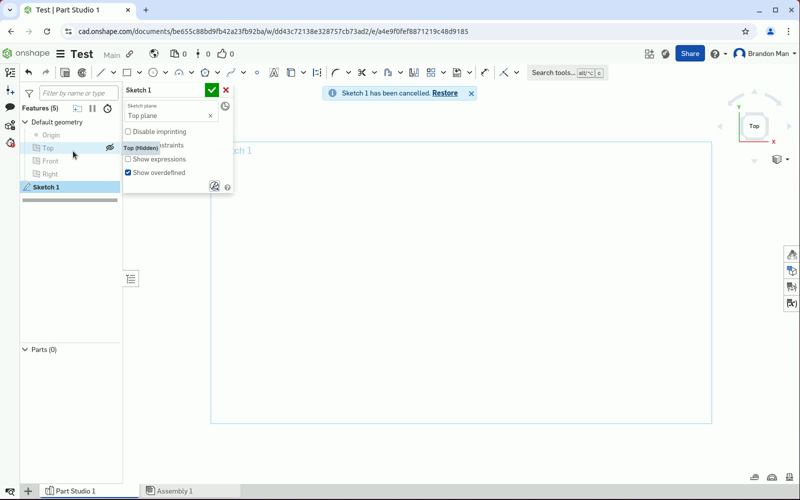
mouse_move(73, 352)
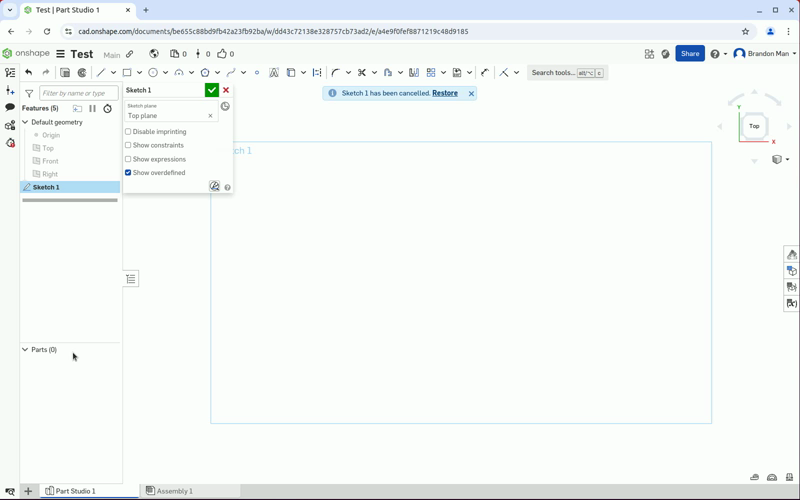
key(y)
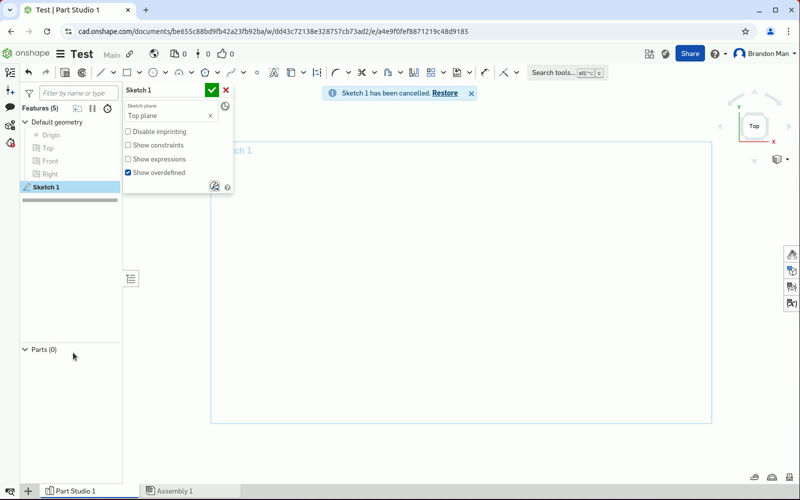
key(l)
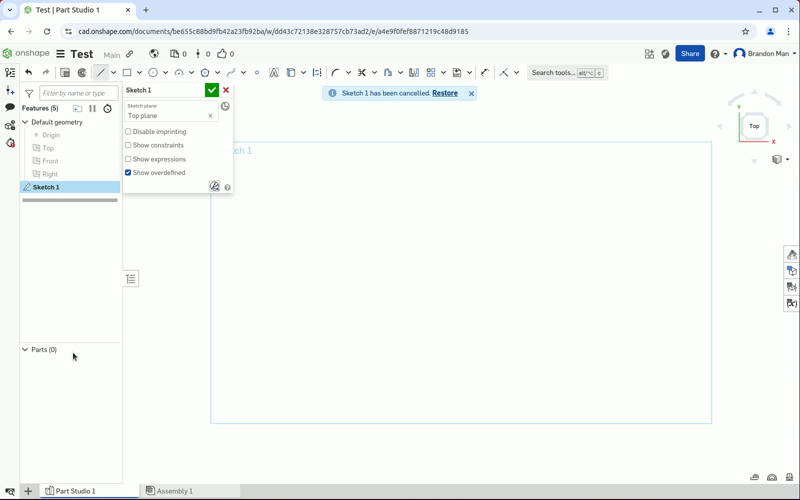
key_down(shift)
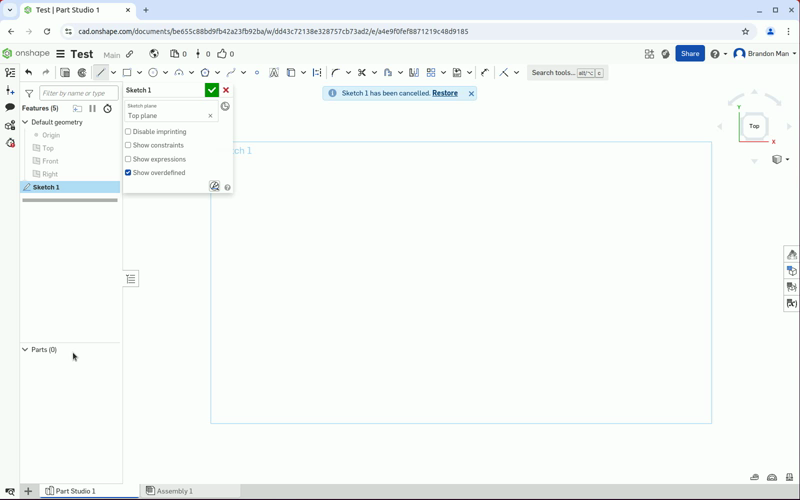
mouse_move(426, 282)
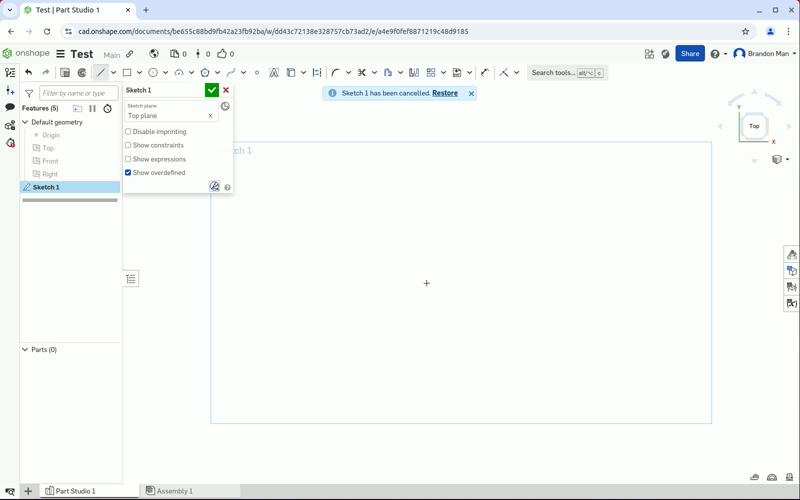
click(426, 282)
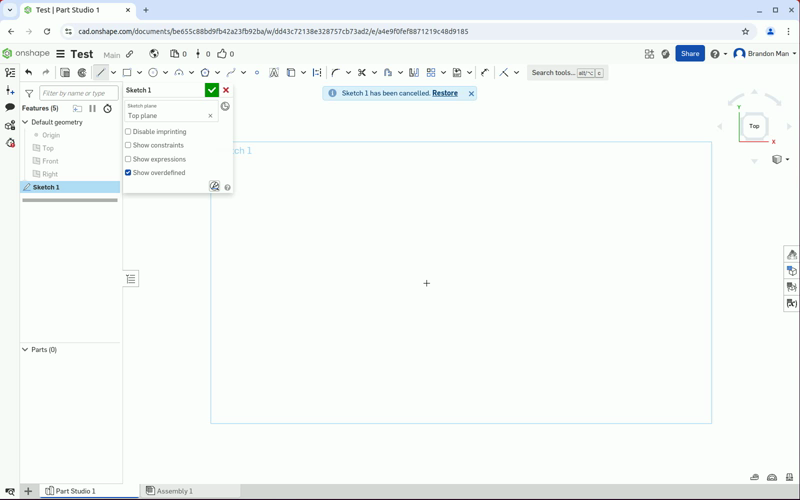
key_up(shift)
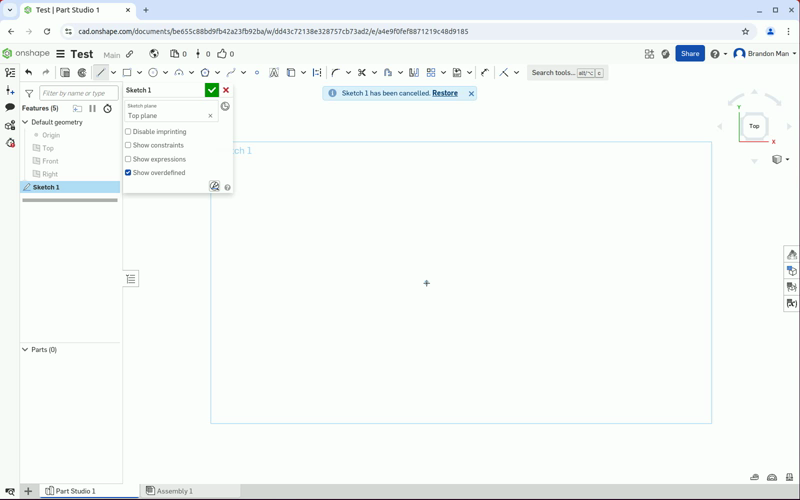
key_down(shift)
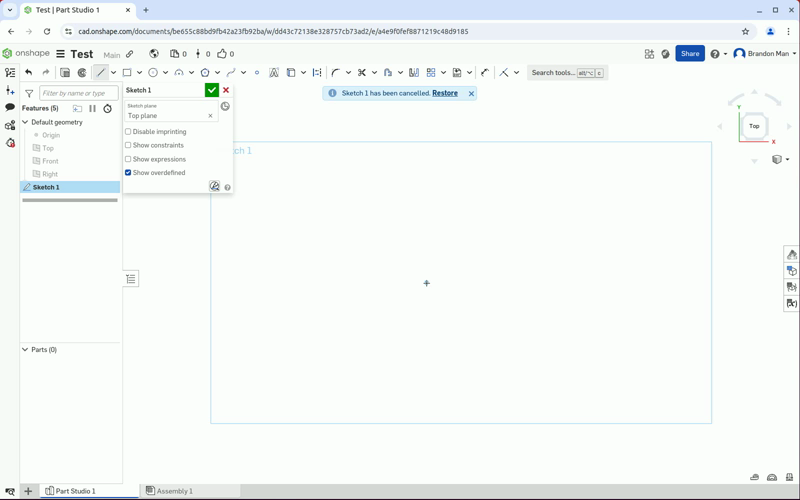
mouse_move(456, 282)
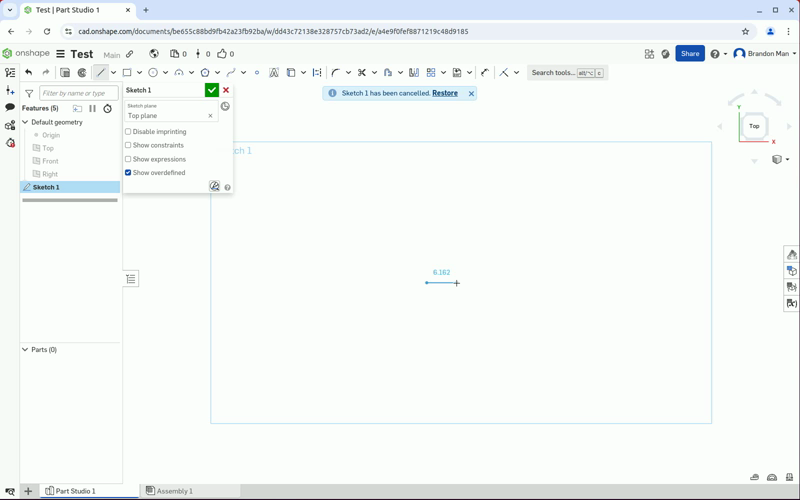
mouse_move(461, 282)
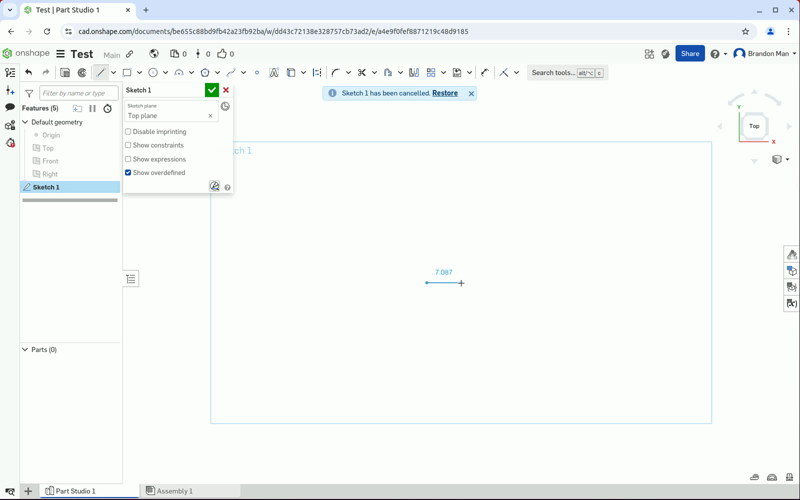
click(461, 282)
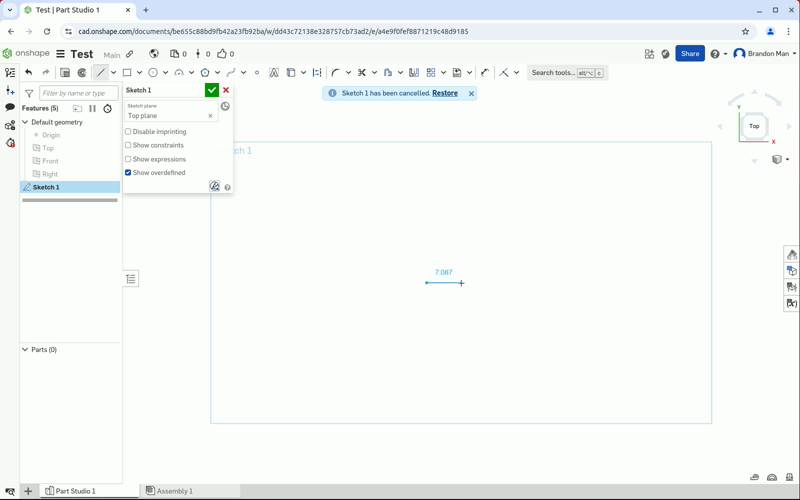
key_up(shift)
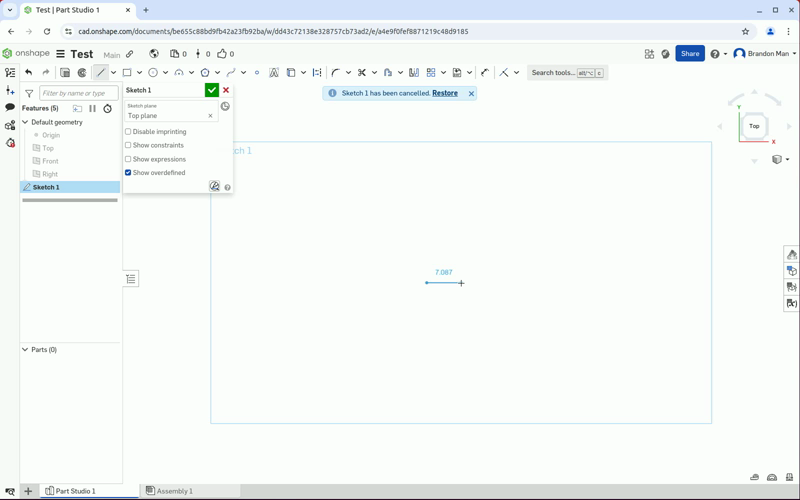
key_down(shift)
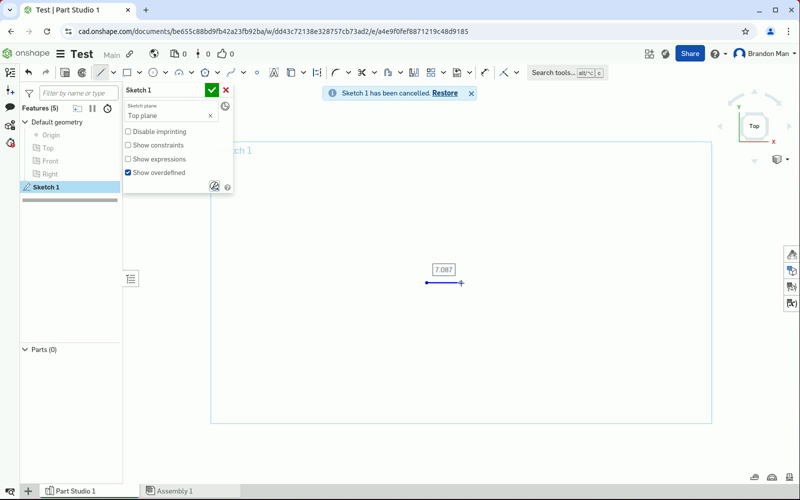
mouse_move(461, 170)
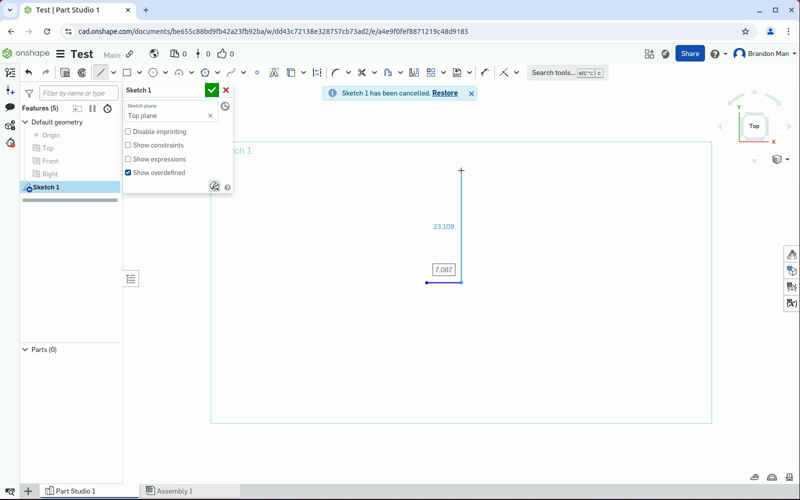
click(461, 170)
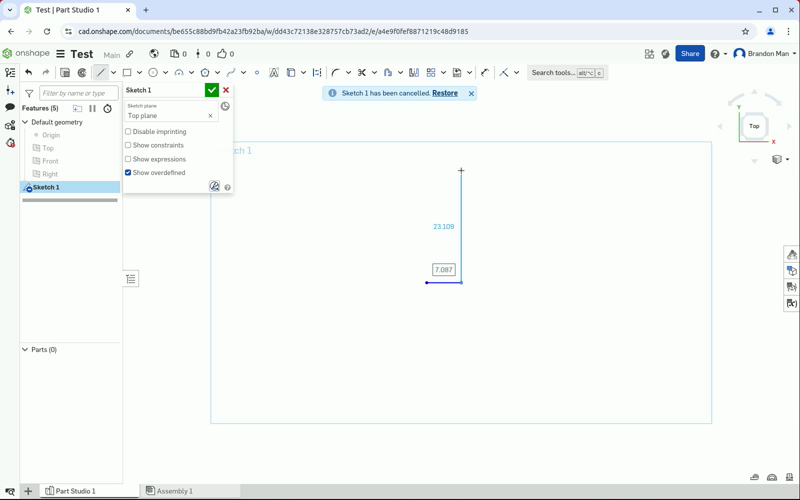
key_up(shift)
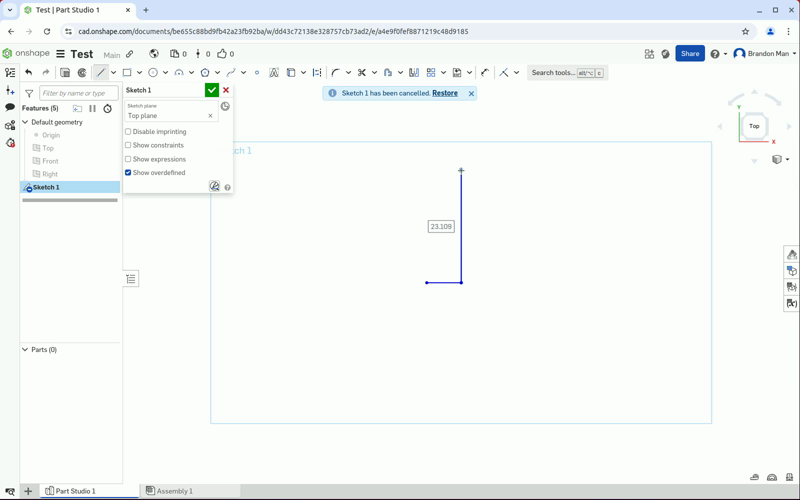
key_down(shift)
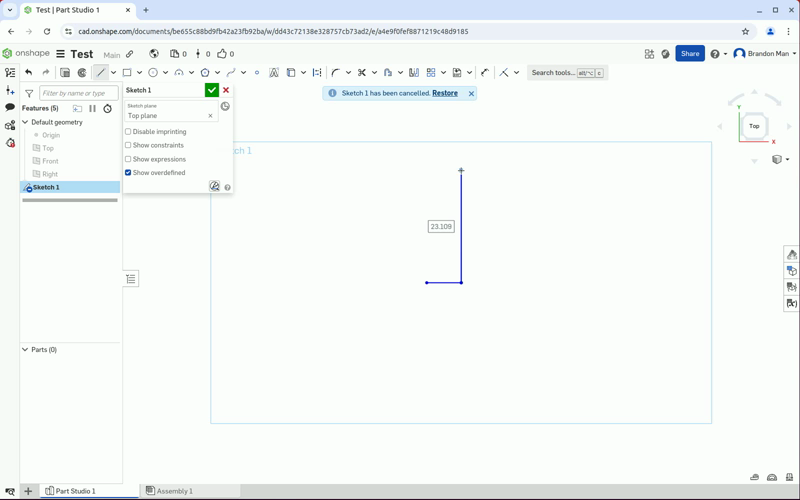
mouse_move(491, 170)
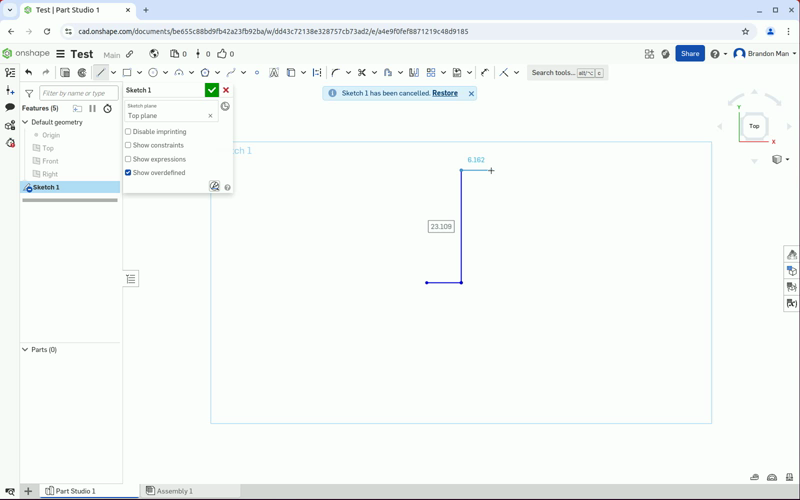
mouse_move(426, 170)
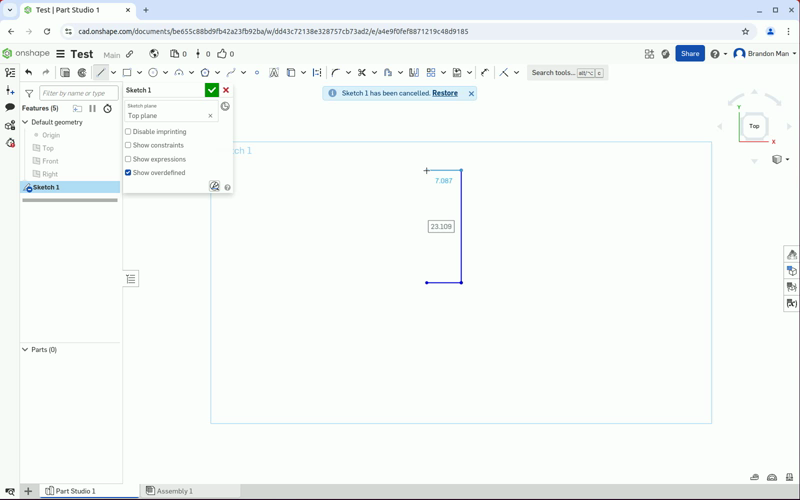
click(426, 170)
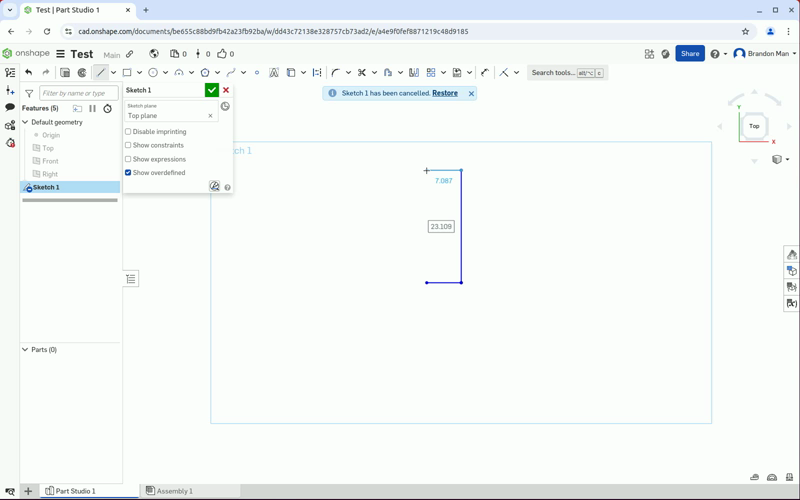
key_up(shift)
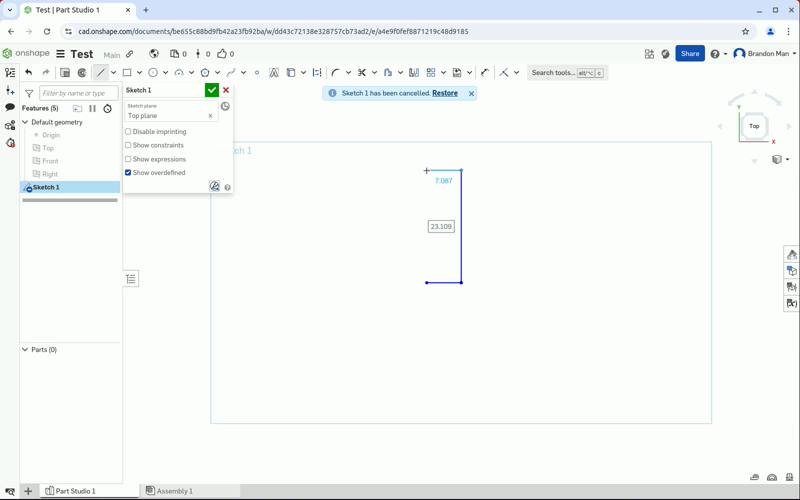
key_down(shift)
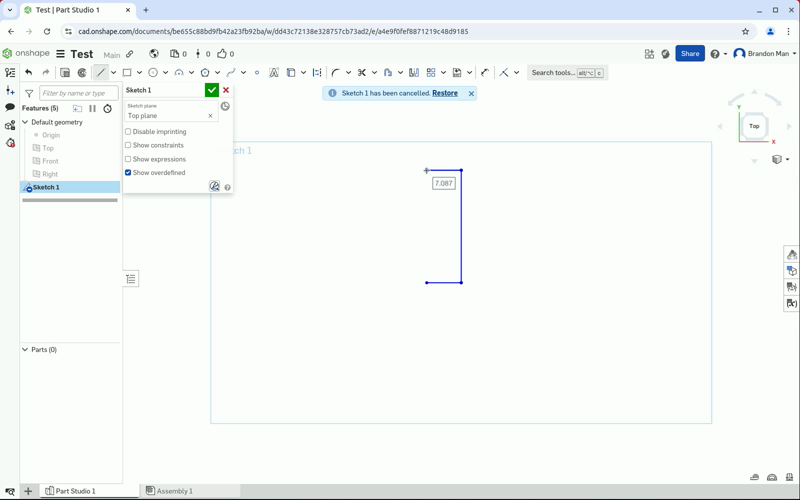
mouse_move(456, 170)
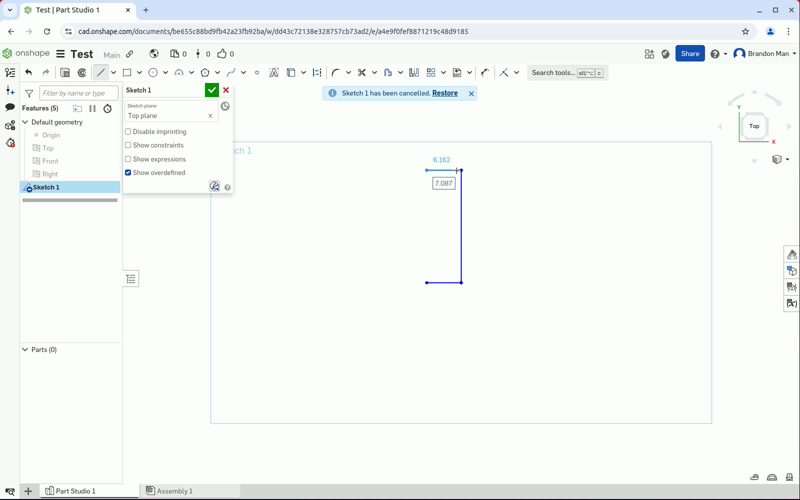
mouse_move(426, 204)
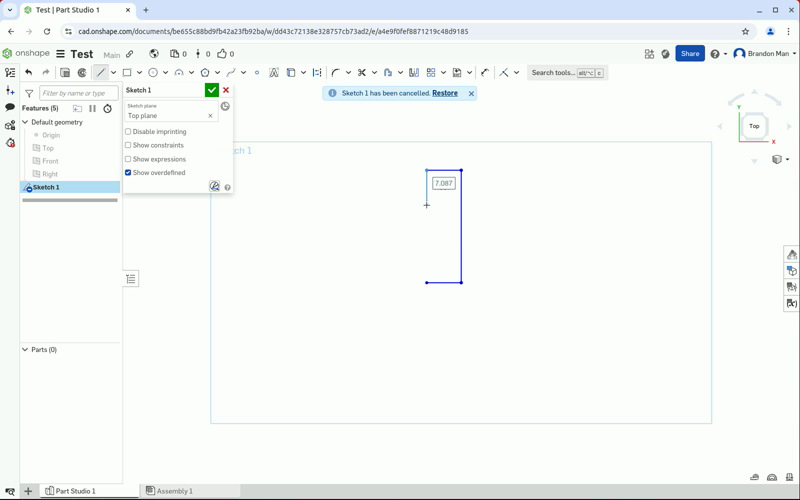
click(426, 204)
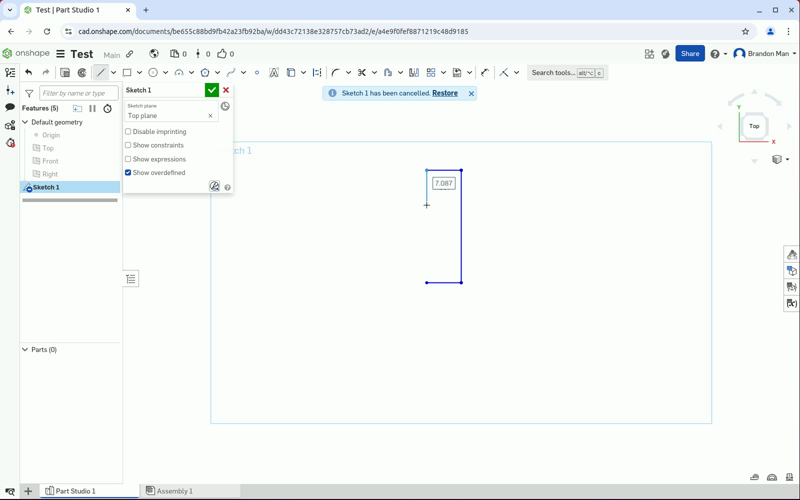
key_up(shift)
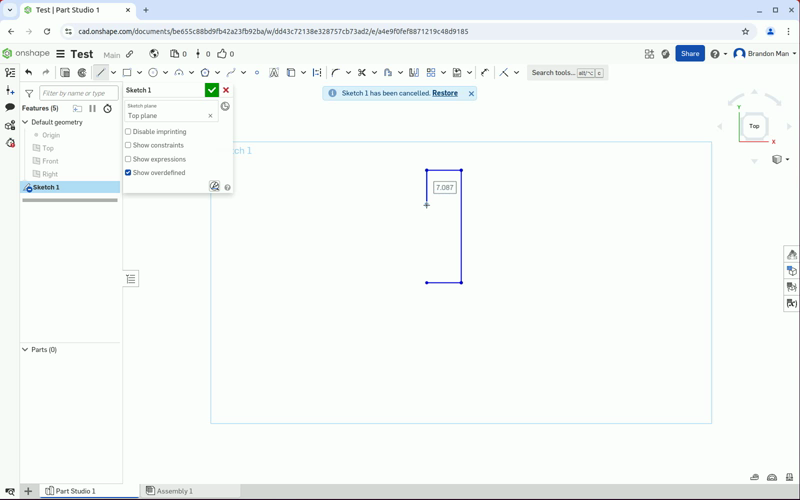
key_down(shift)
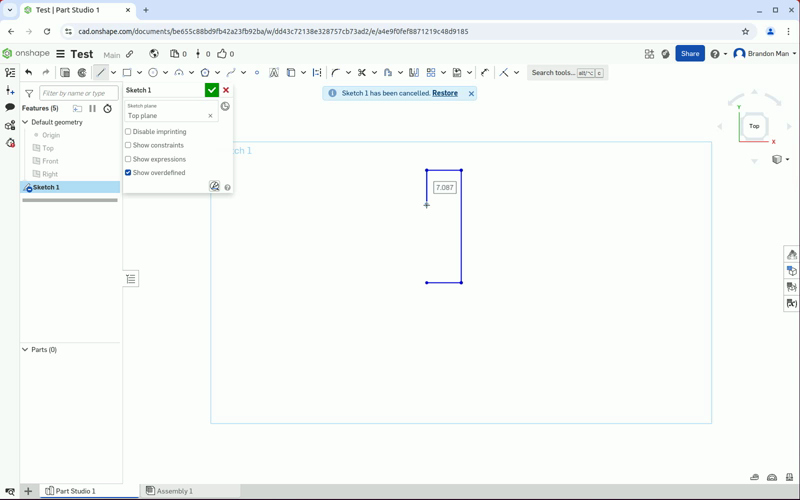
mouse_move(456, 204)
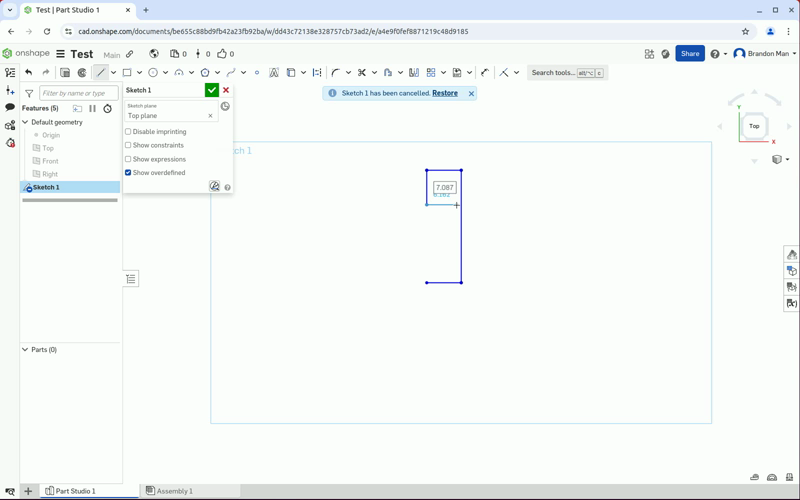
mouse_move(451, 204)
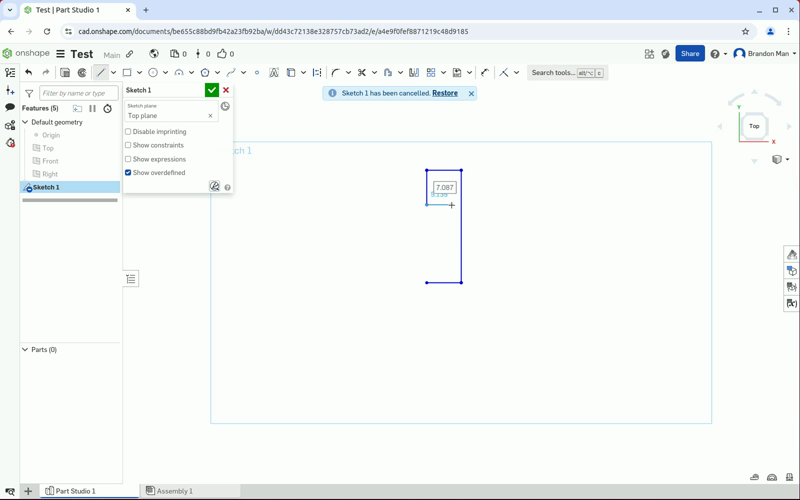
click(451, 204)
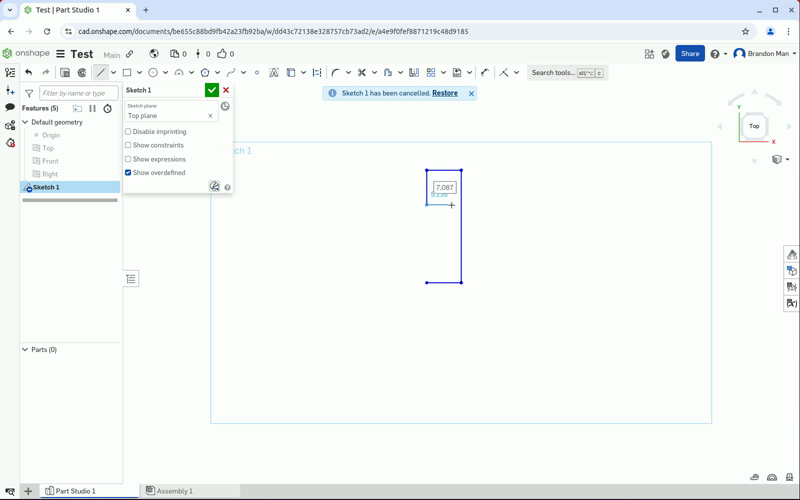
key_up(shift)
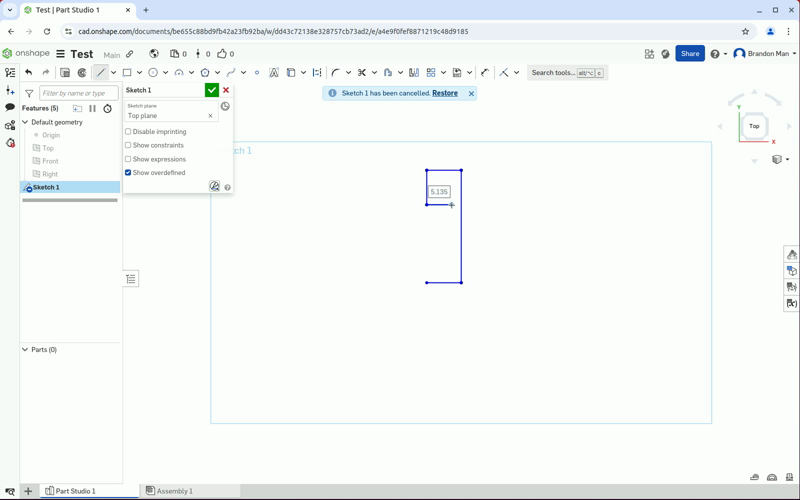
key_down(shift)
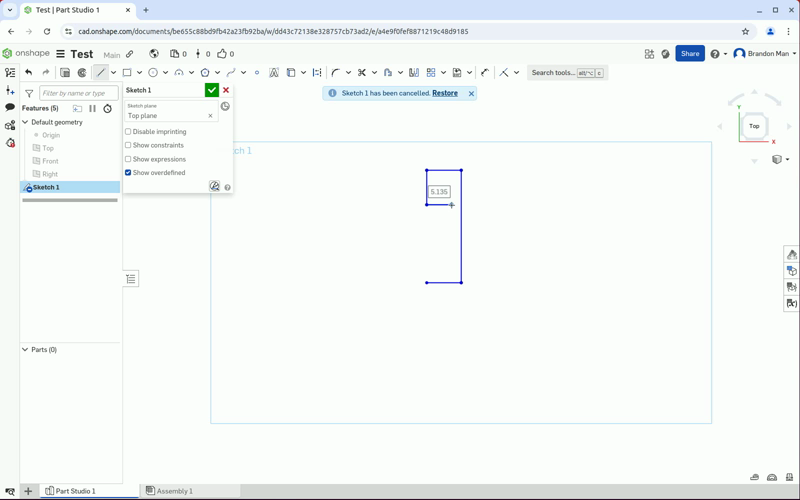
mouse_move(481, 204)
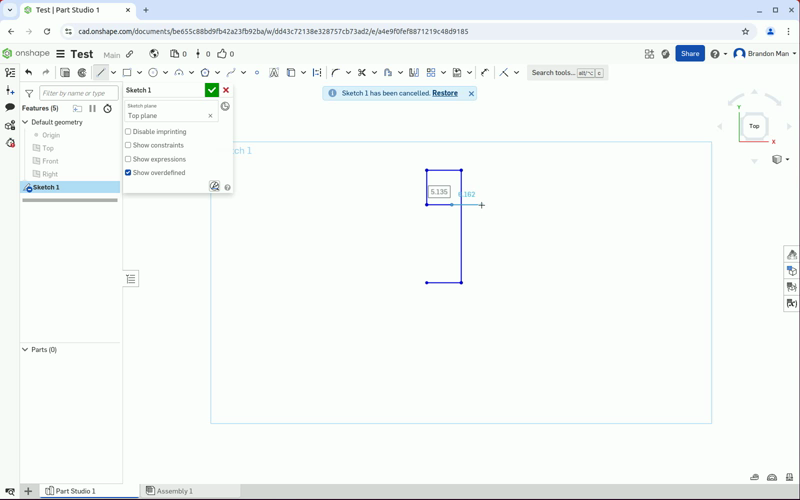
mouse_move(451, 215)
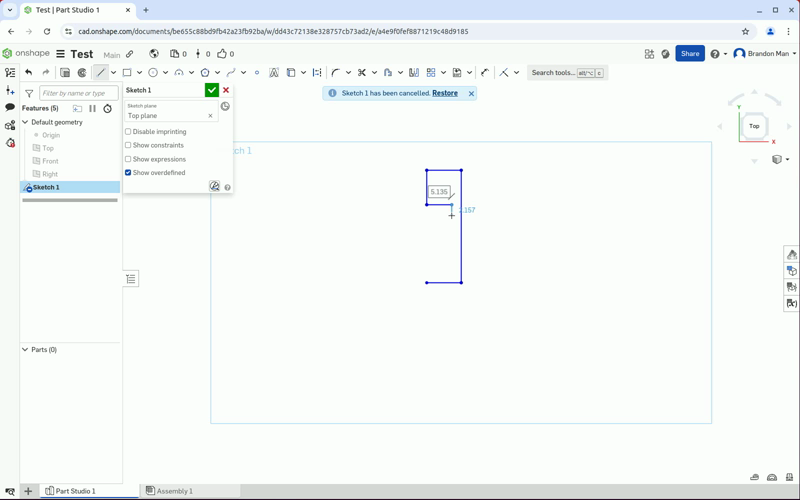
click(451, 215)
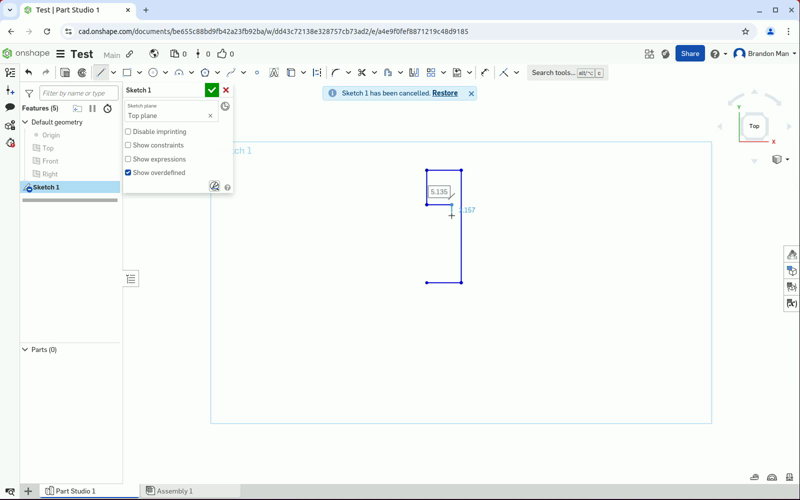
key_up(shift)
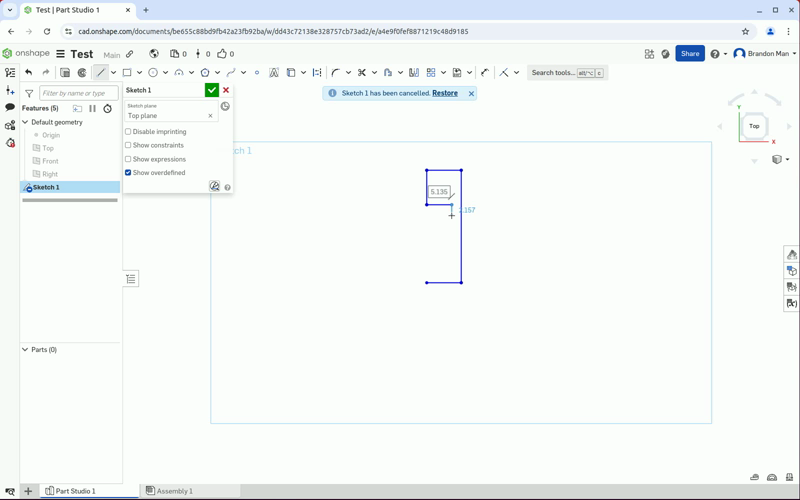
key_down(shift)
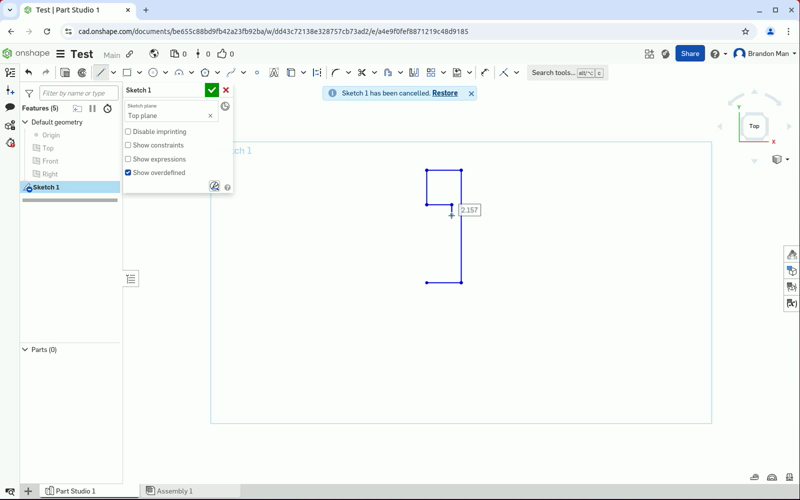
mouse_move(481, 215)
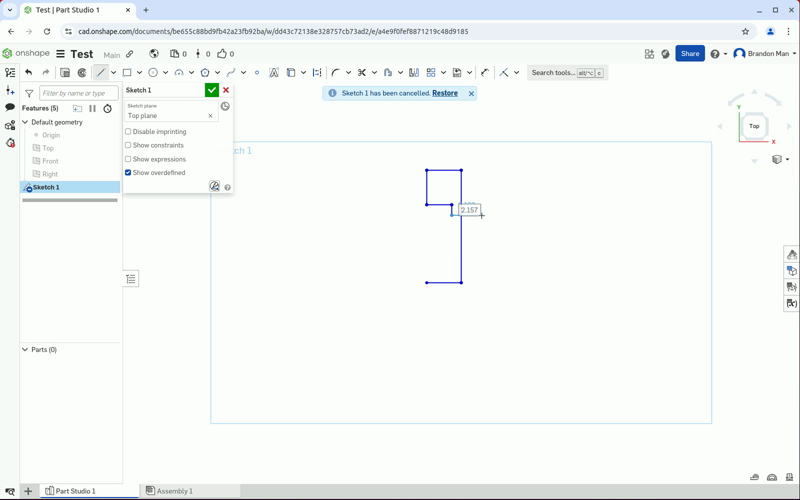
mouse_move(426, 215)
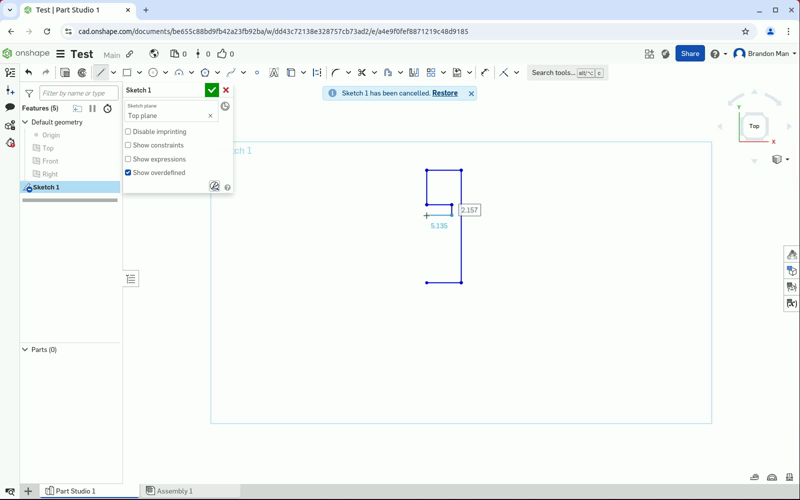
click(426, 215)
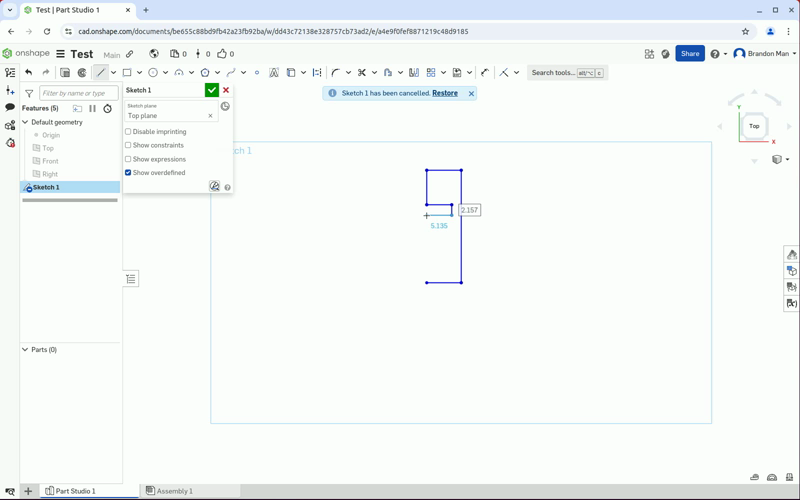
key_up(shift)
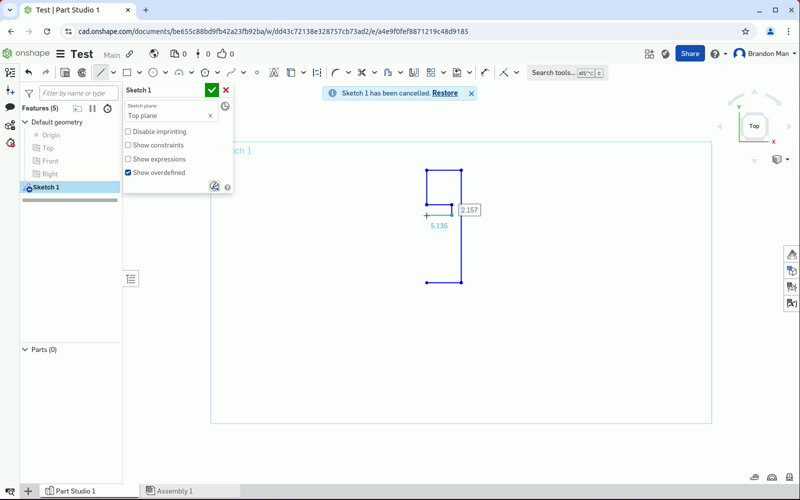
key_down(shift)
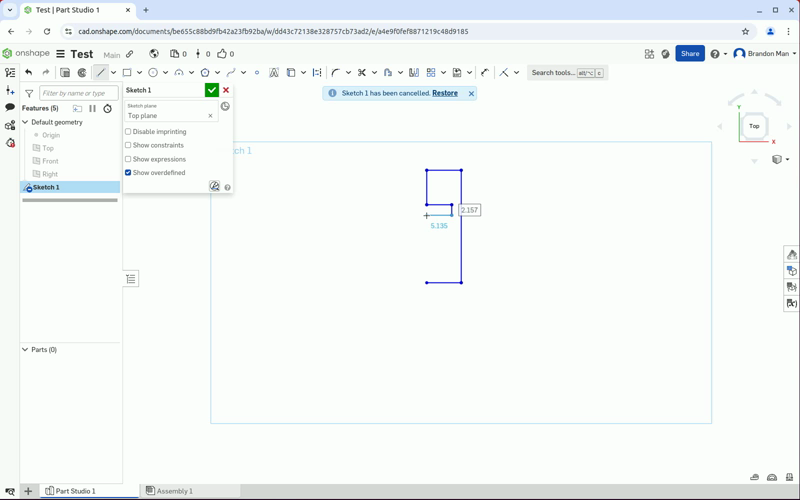
mouse_move(426, 282)
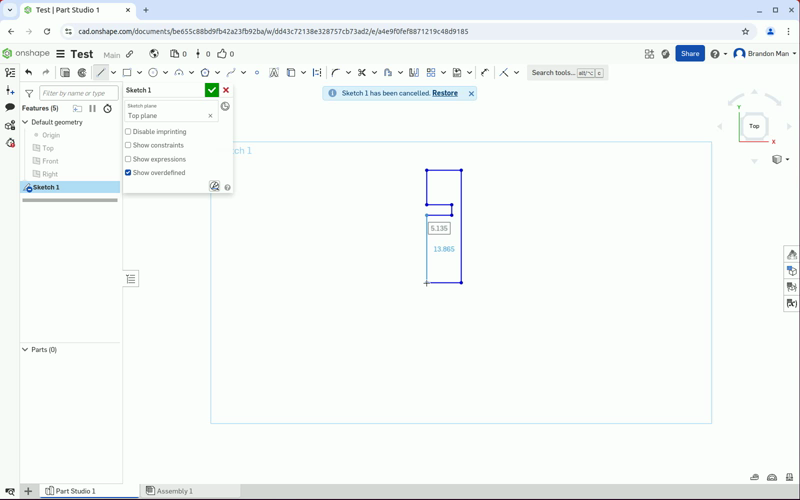
key_up(shift)
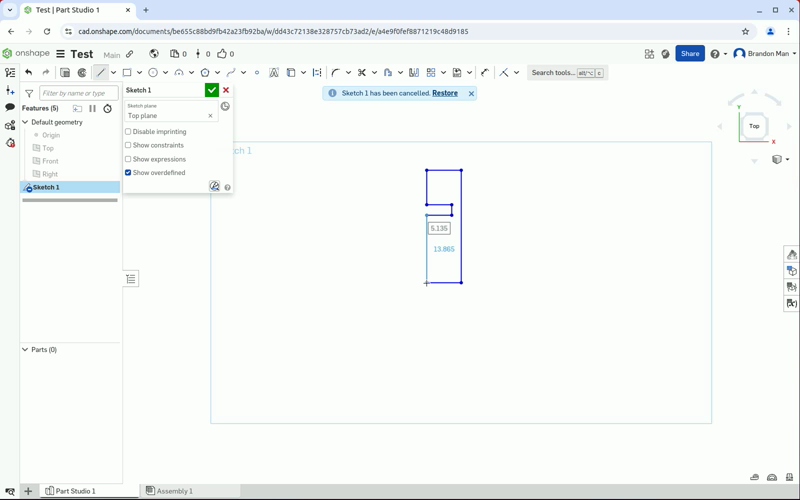
click(426, 282)
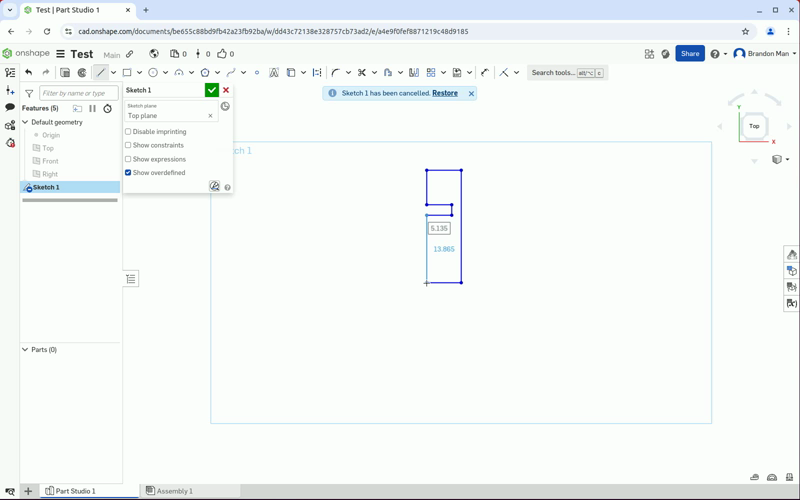
key(esc)
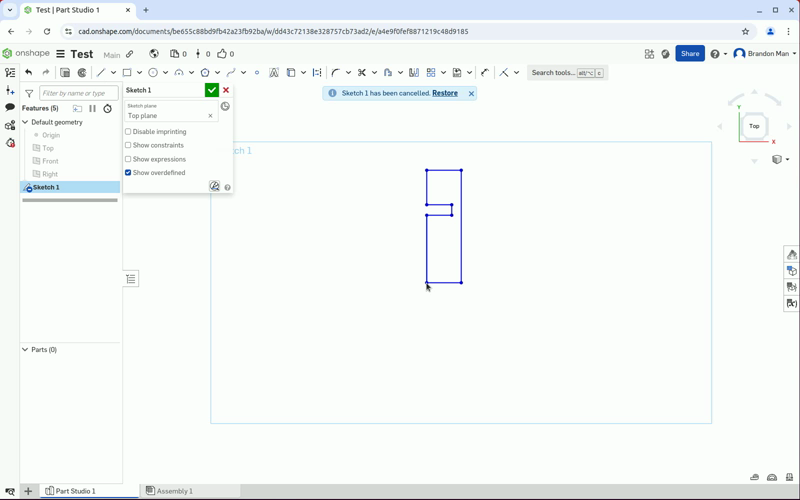
mouse_move(432, 268)
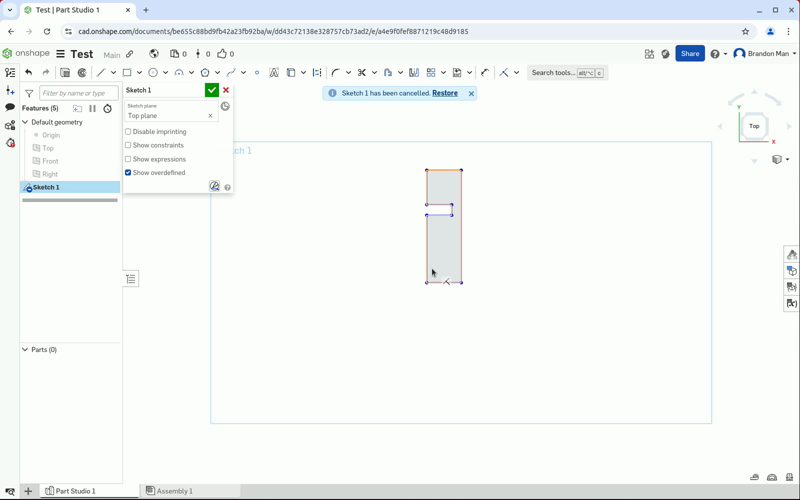
click(432, 268)
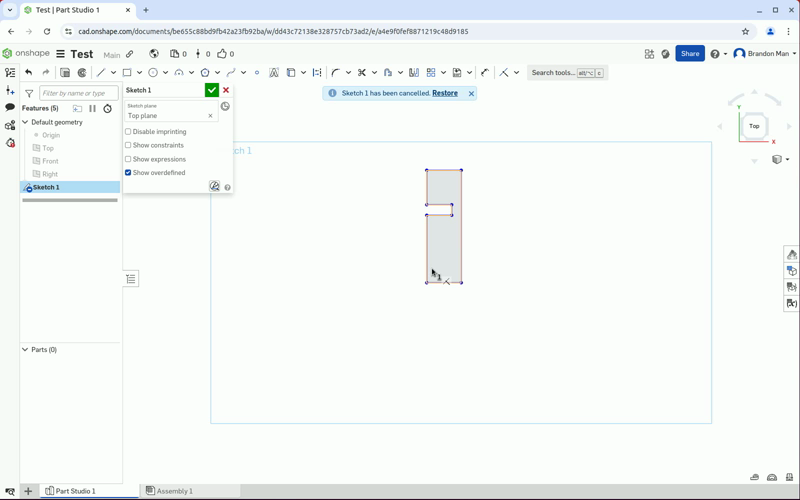
mouse_move(73, 352)
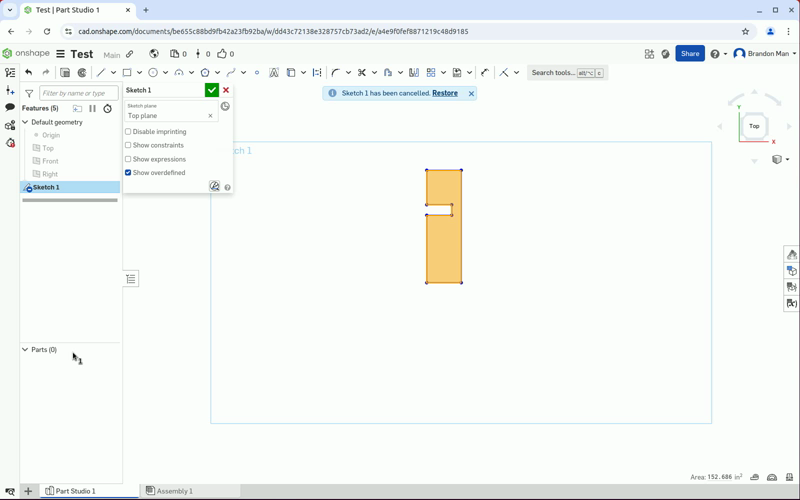
key(shift+y)
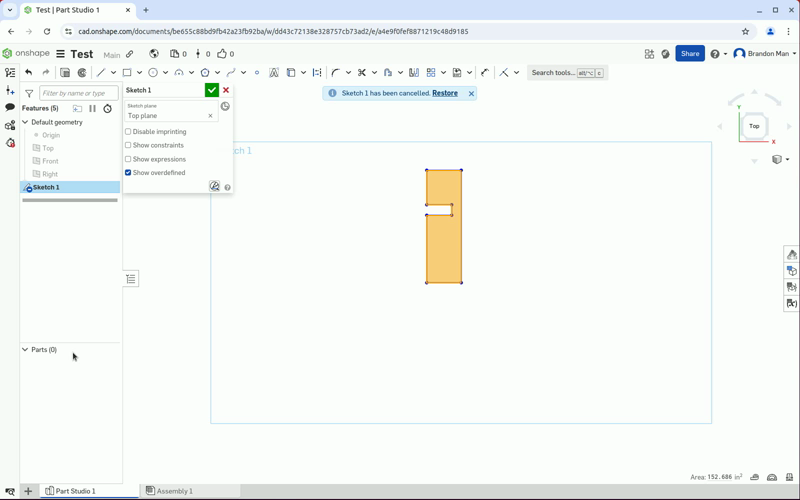
key(shift+e)
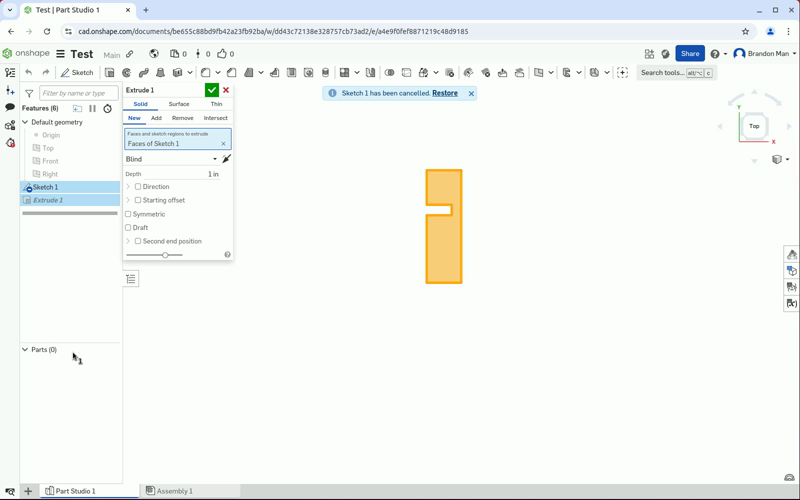
mouse_move(143, 106)
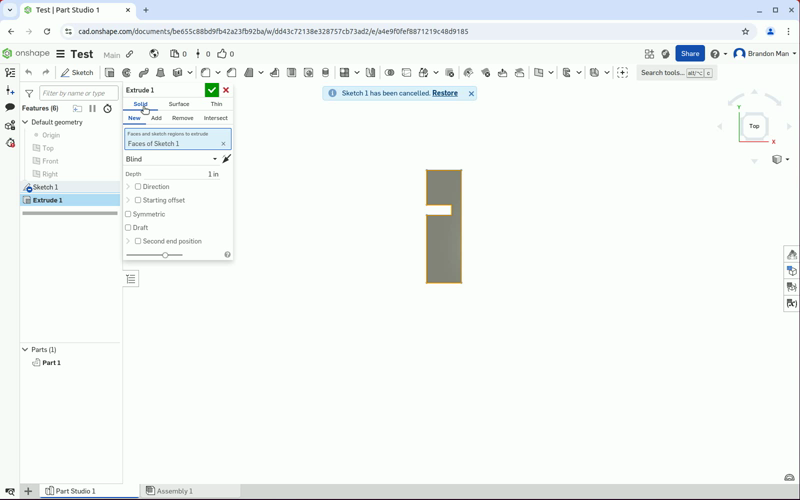
click(143, 106)
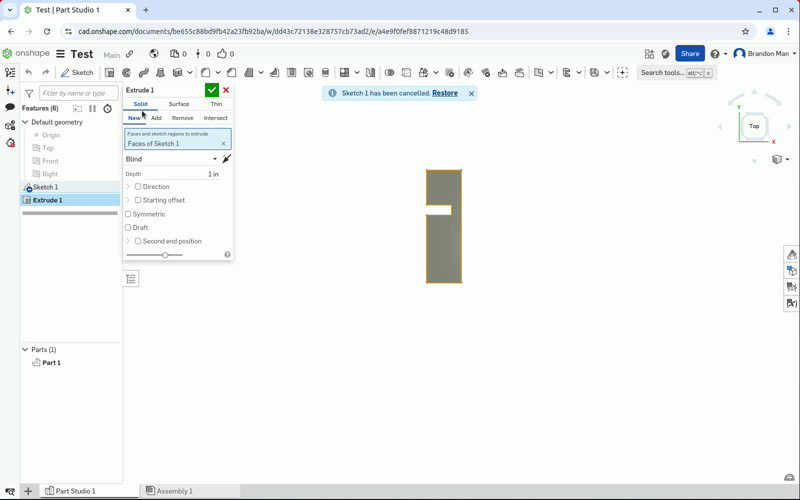
mouse_move(137, 120)
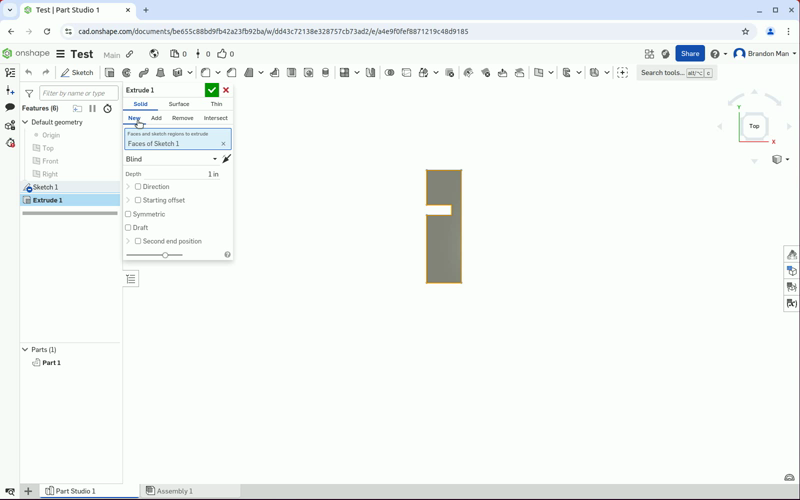
click(137, 120)
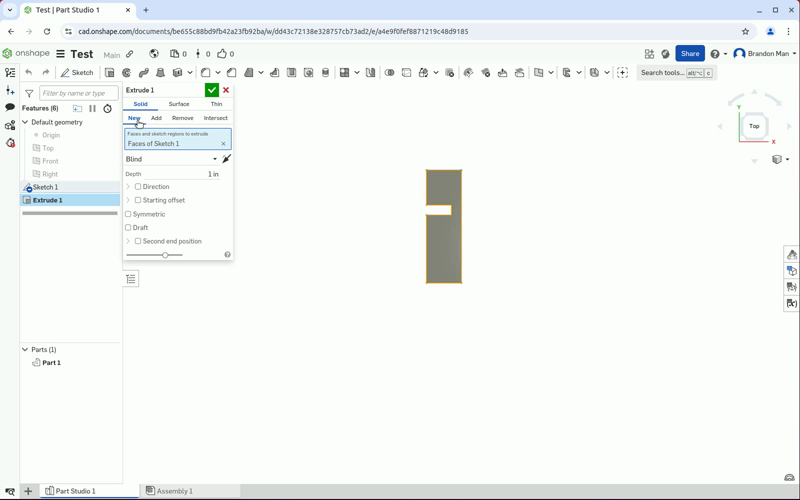
key(tab, 4)
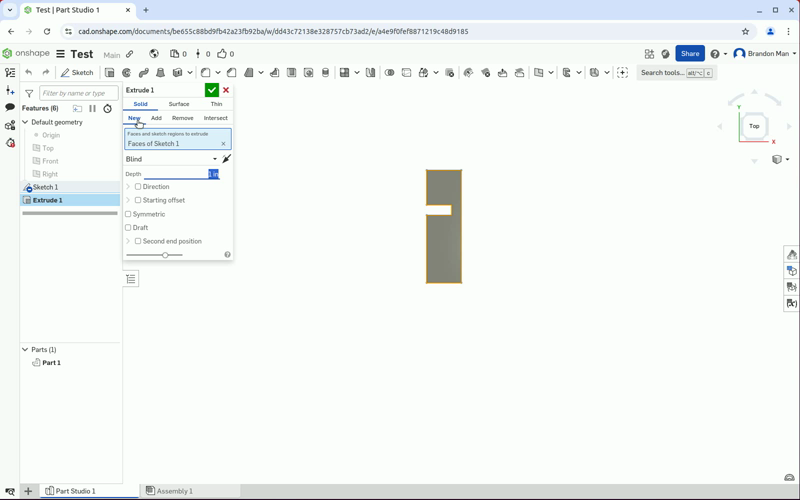
text(0.481)
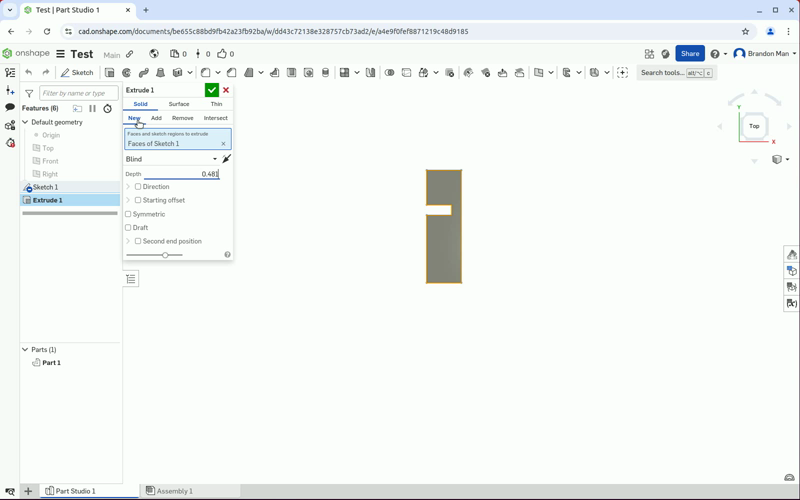
key(enter)
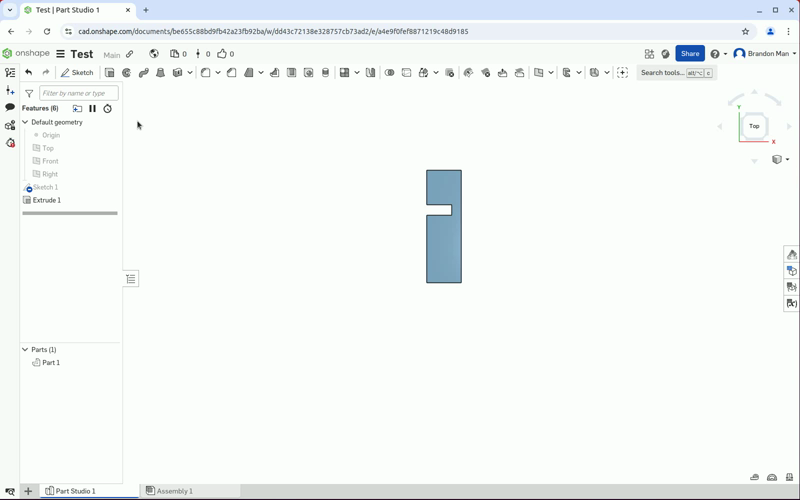
key(shift+h)
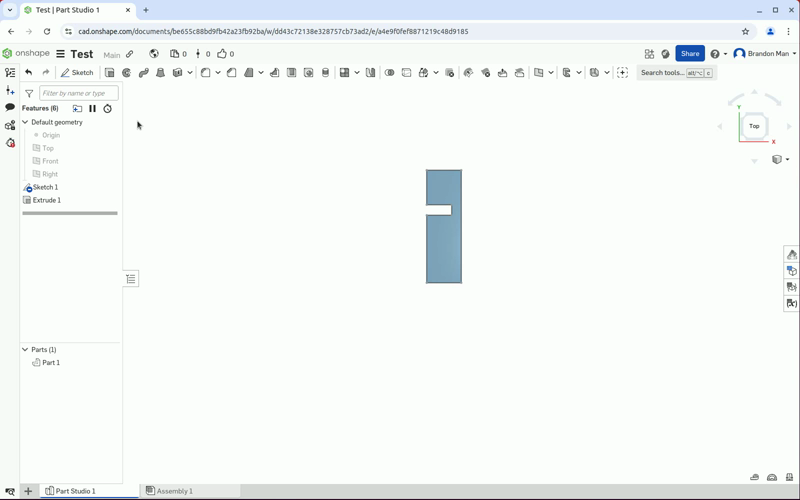
key(shift+h)
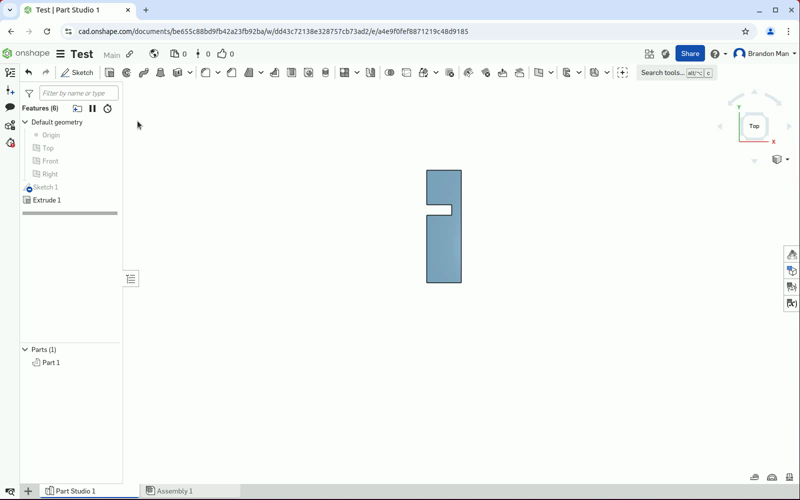
mouse_move(73, 189)
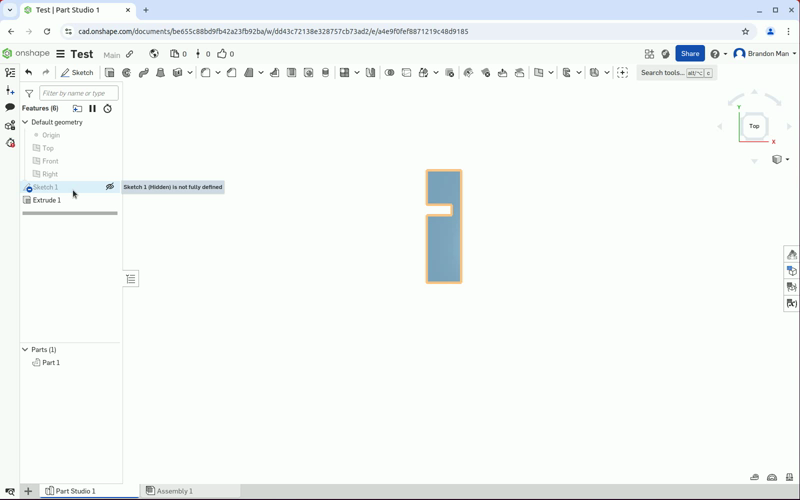
click(73, 189)
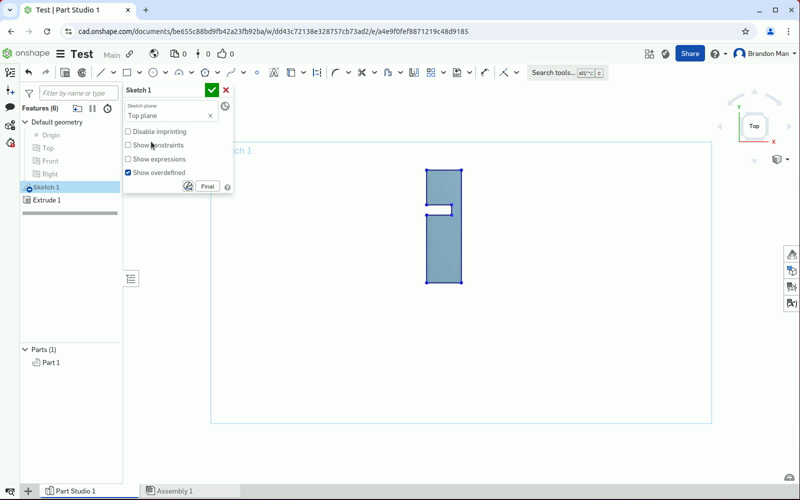
mouse_move(229, 92)
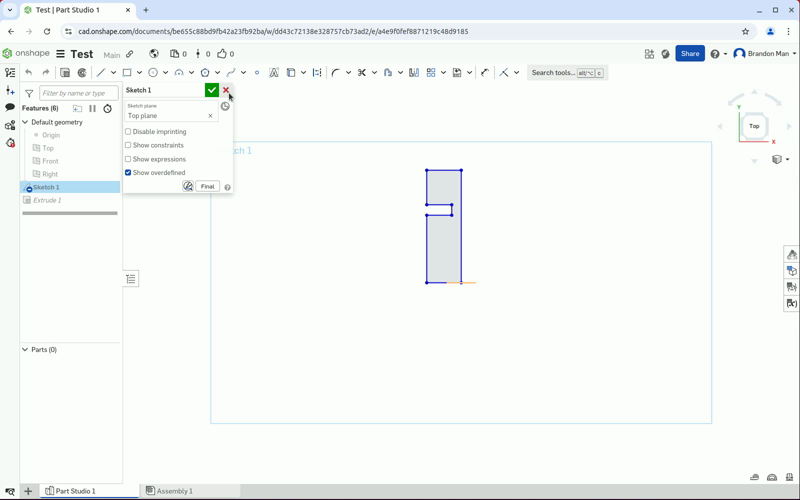
click(229, 92)
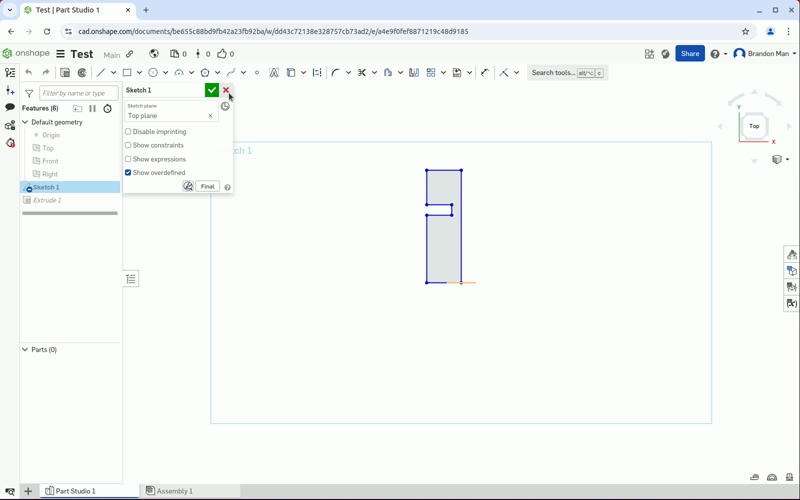
key(shift+s)
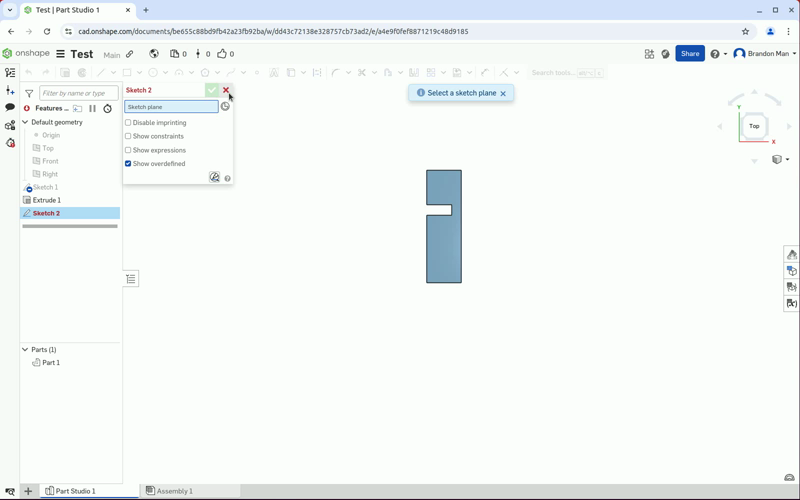
mouse_move(73, 150)
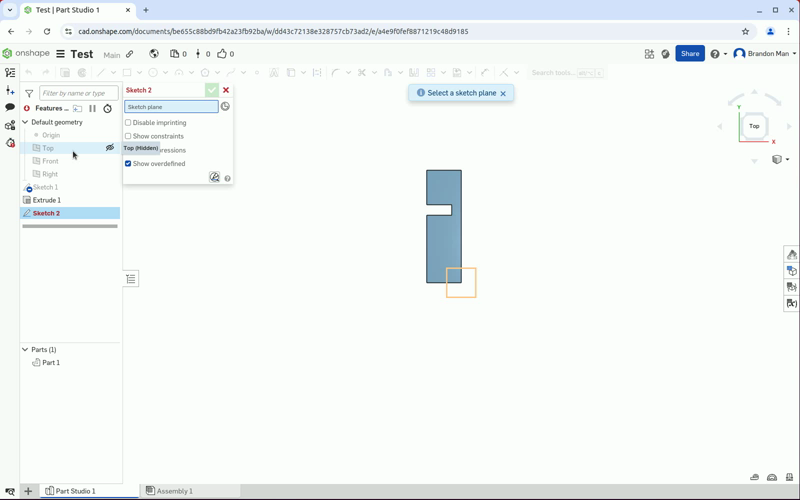
click(73, 150)
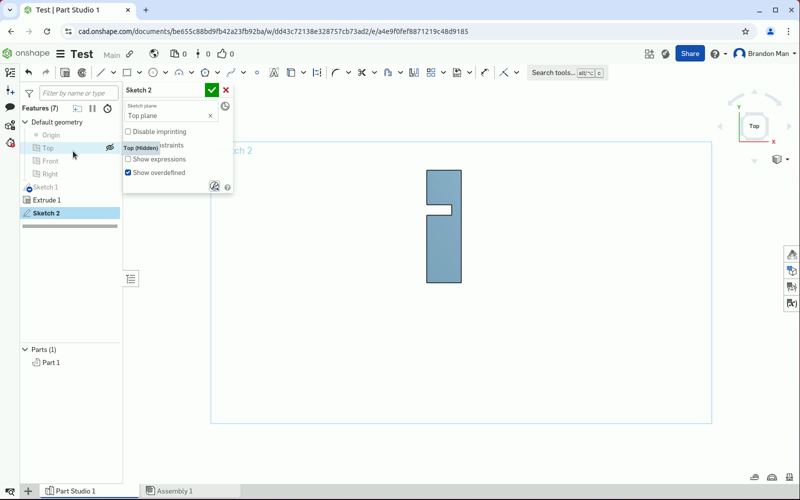
mouse_move(73, 352)
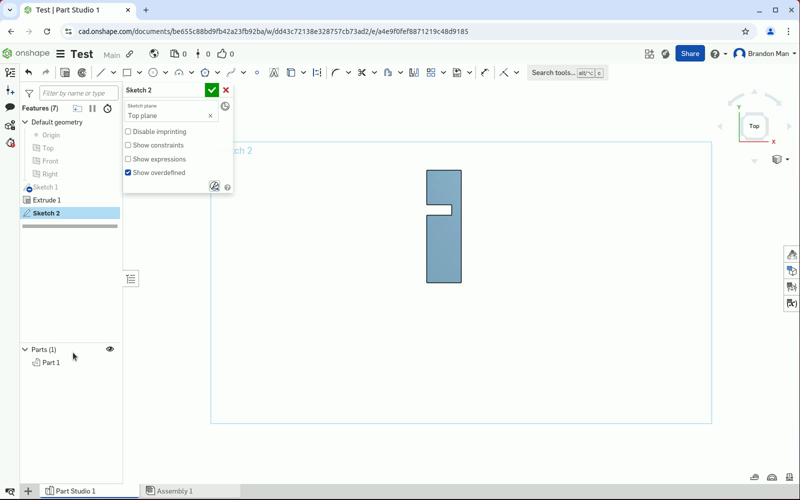
key(y)
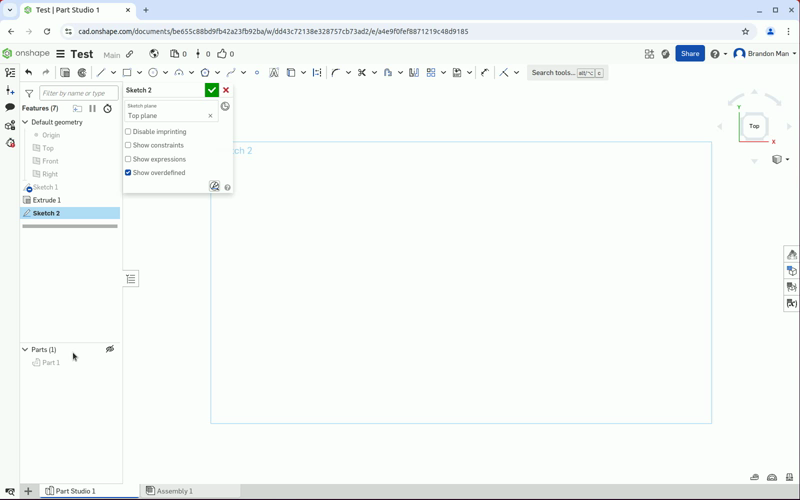
key(l)
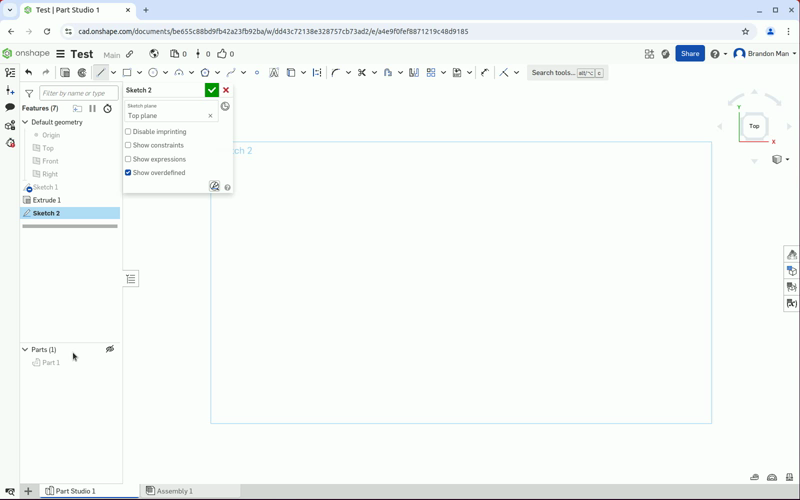
key_down(shift)
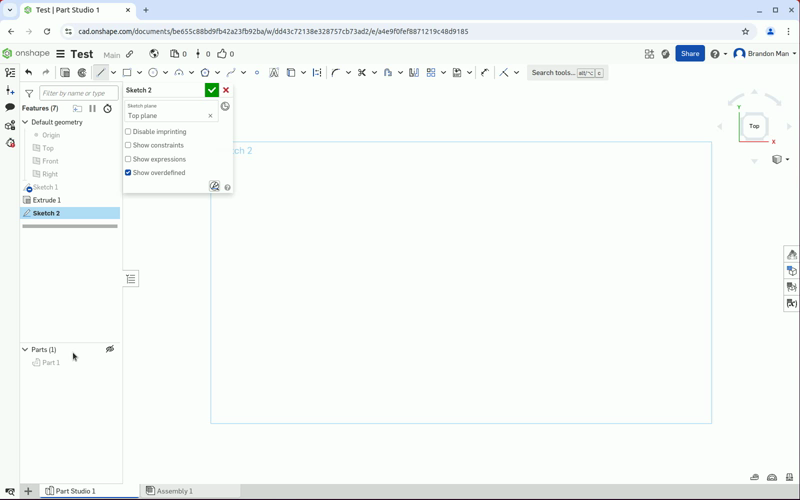
mouse_move(460, 282)
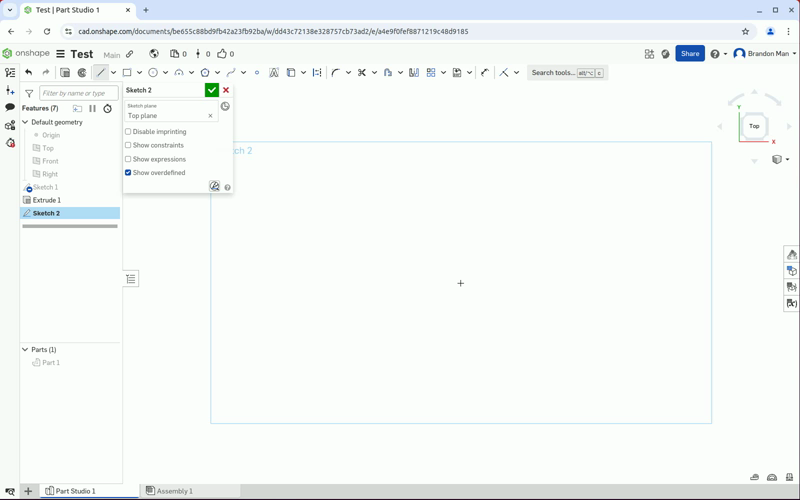
click(460, 282)
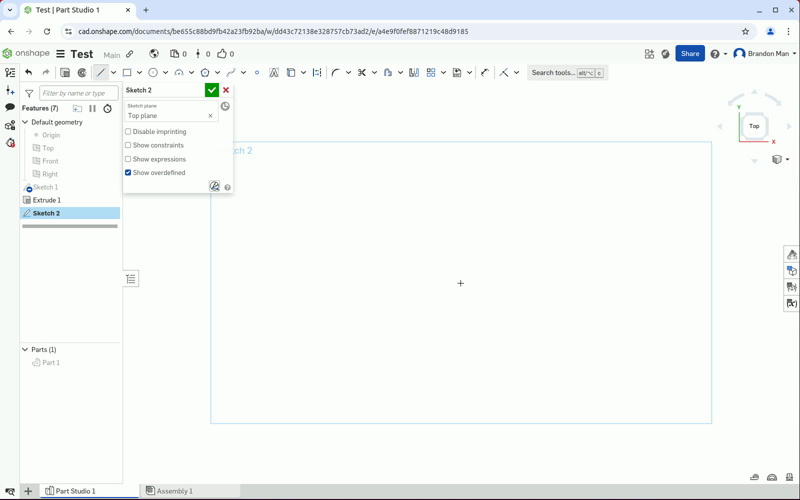
key_up(shift)
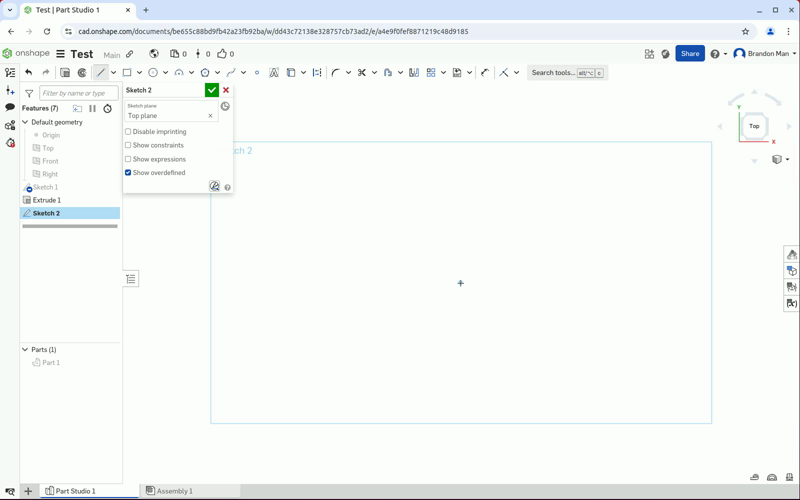
key_down(shift)
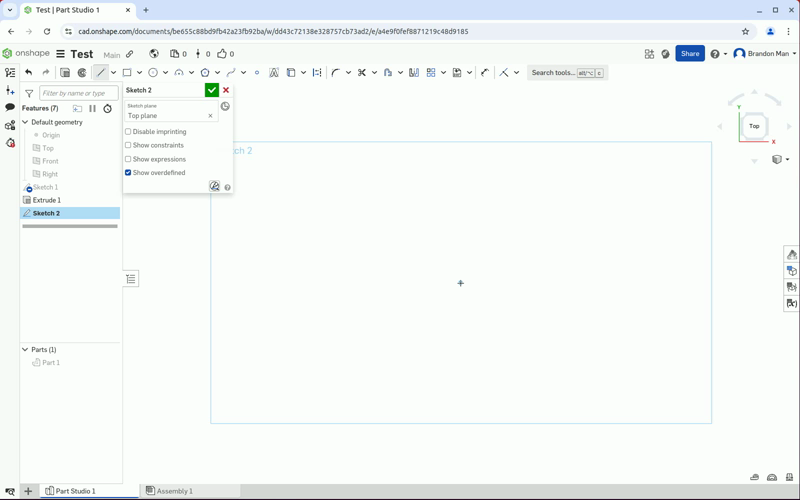
mouse_move(490, 282)
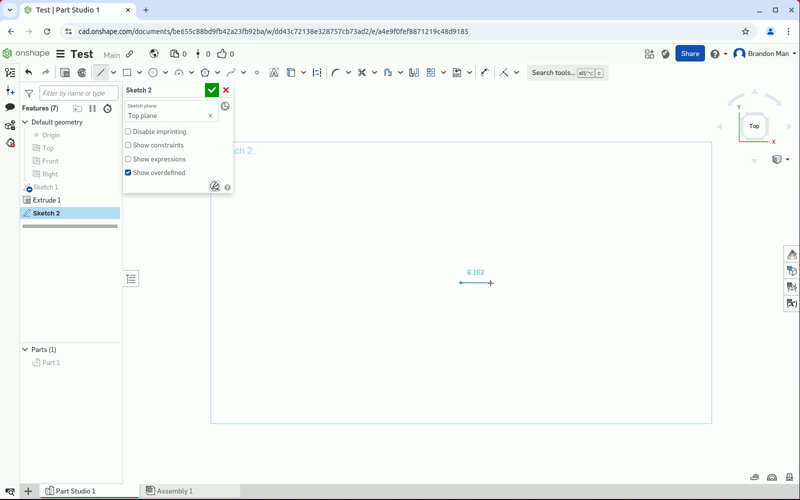
mouse_move(495, 282)
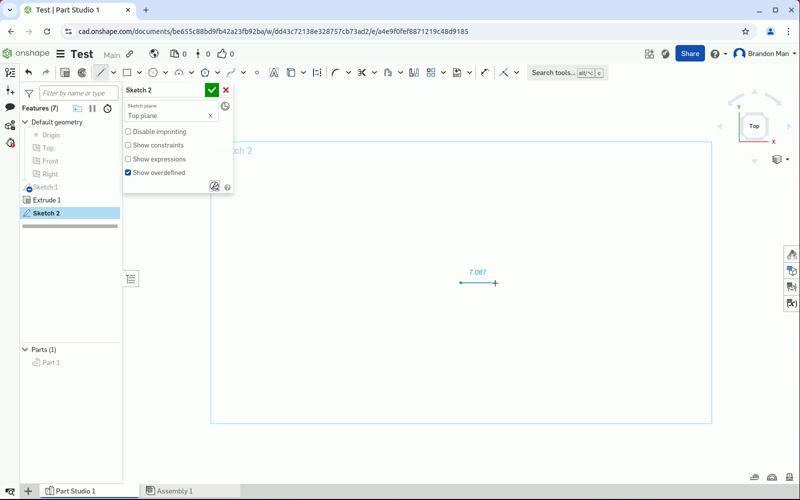
click(495, 282)
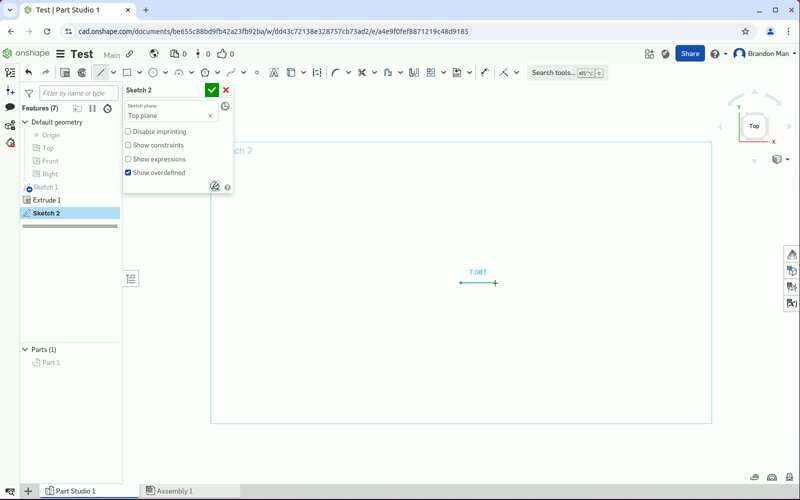
key_up(shift)
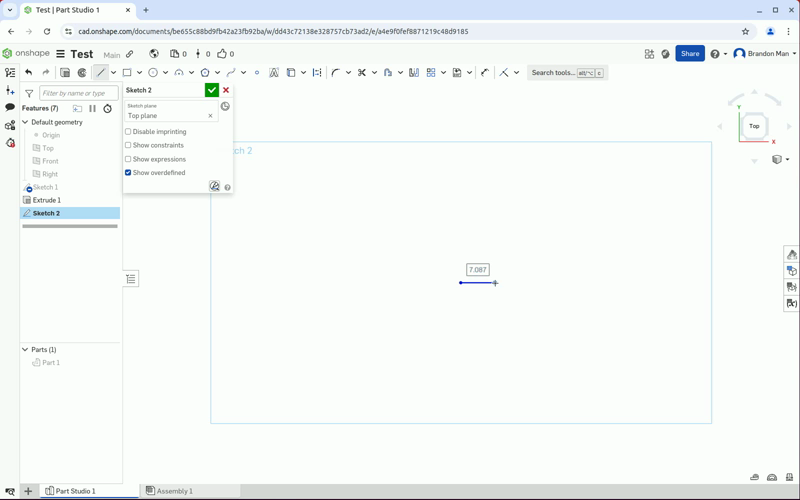
key_down(shift)
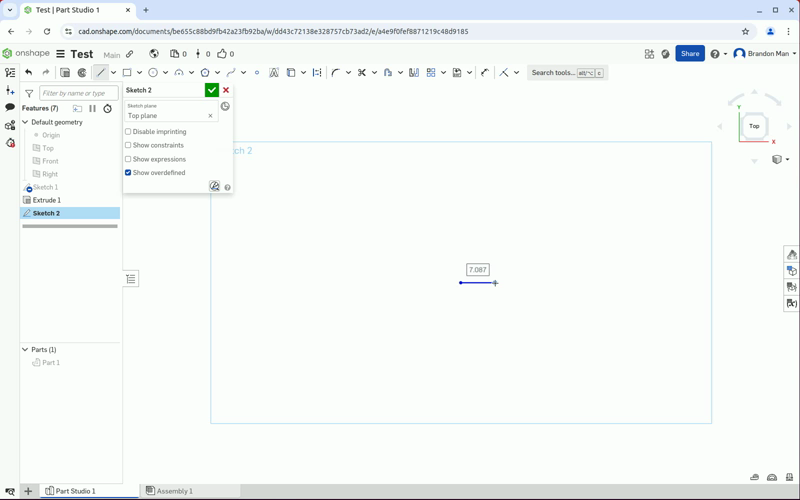
mouse_move(495, 215)
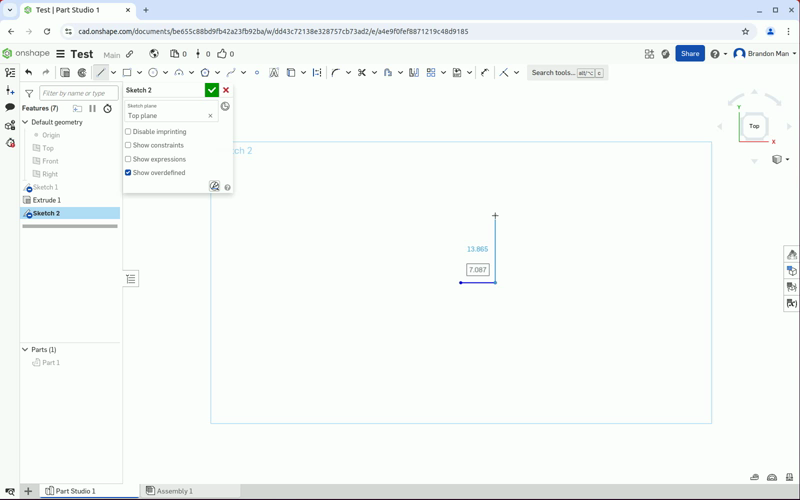
click(495, 215)
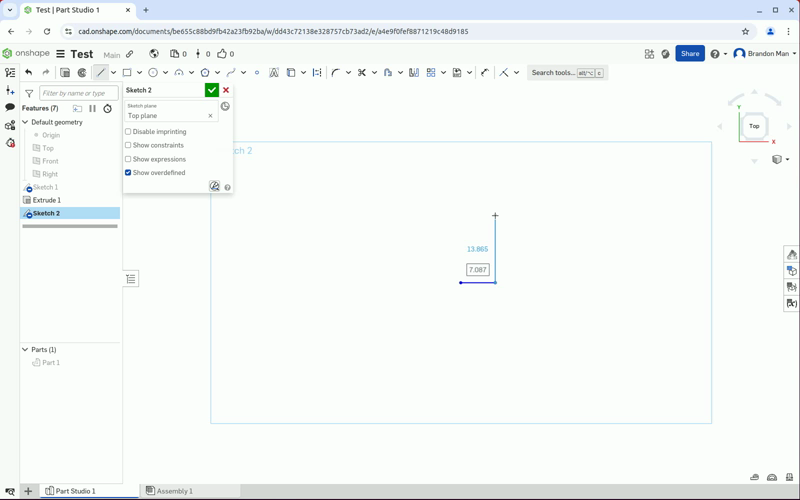
key_up(shift)
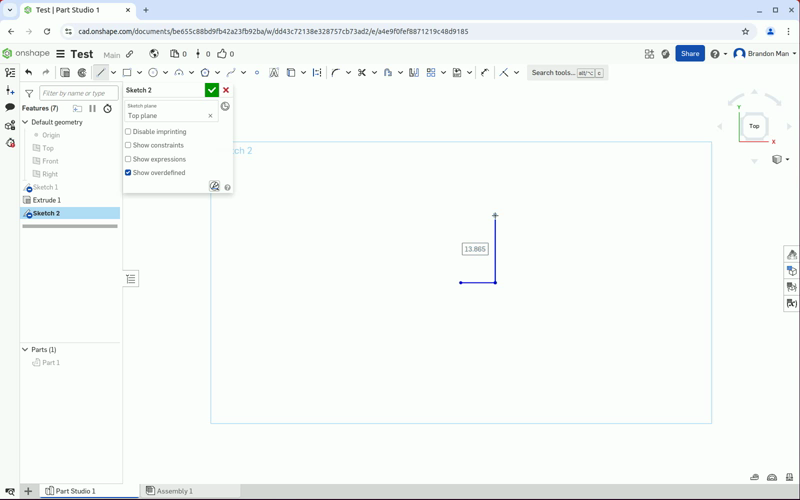
key_down(shift)
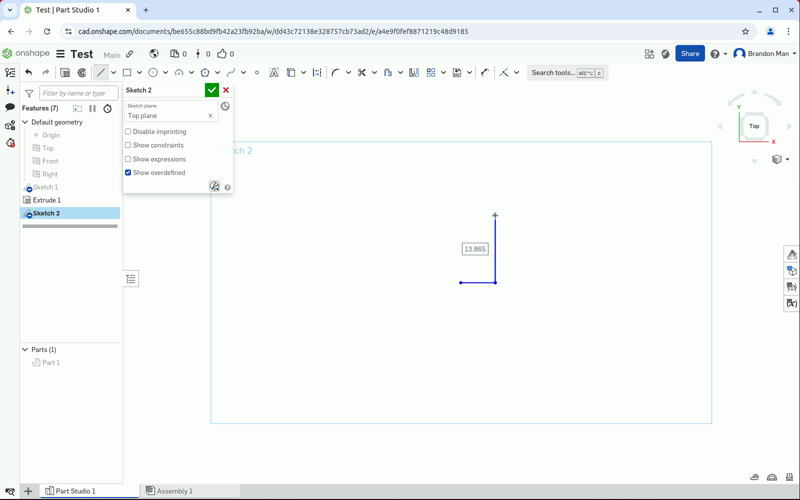
mouse_move(525, 215)
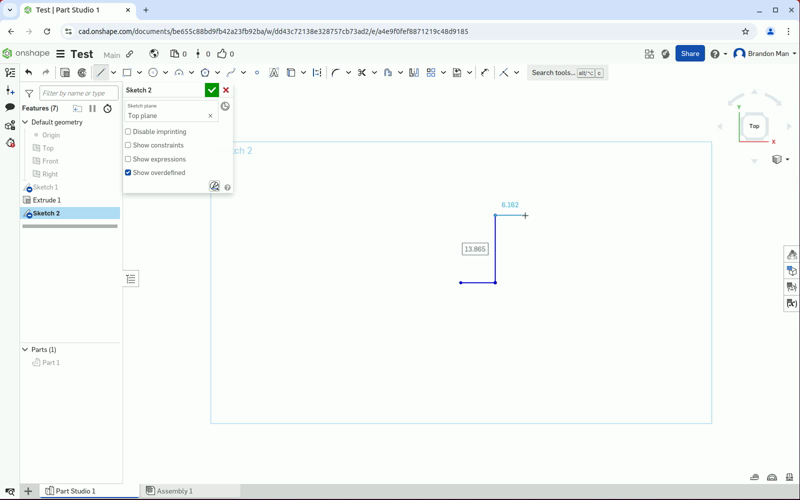
mouse_move(469, 215)
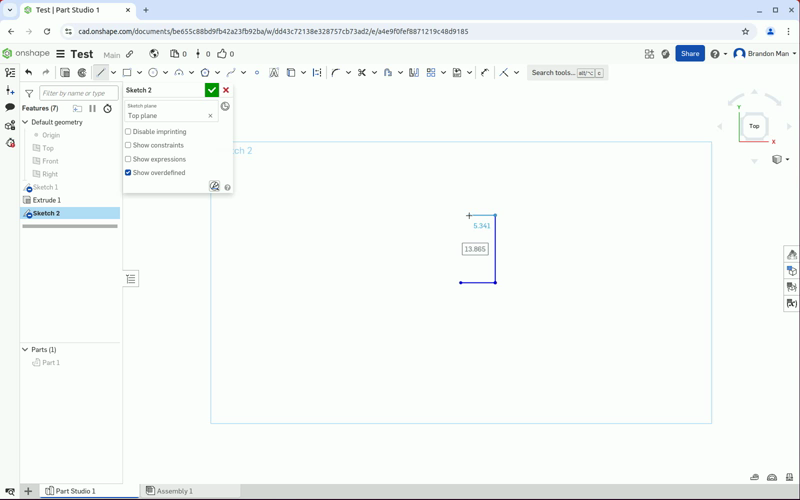
click(469, 215)
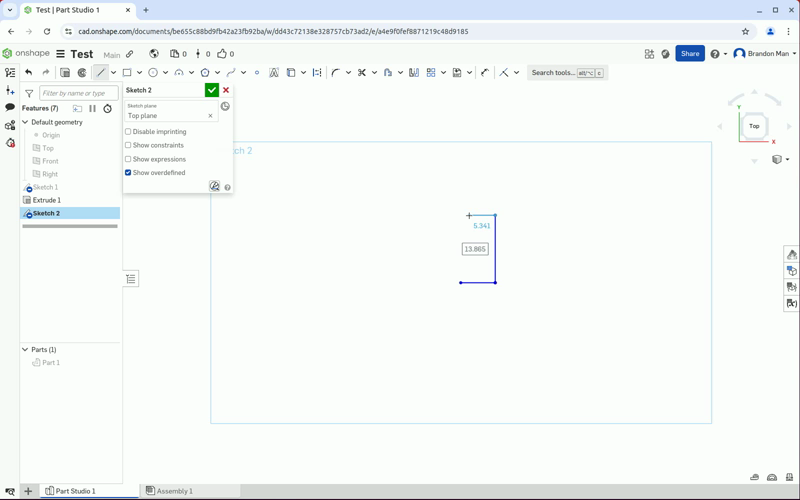
key_up(shift)
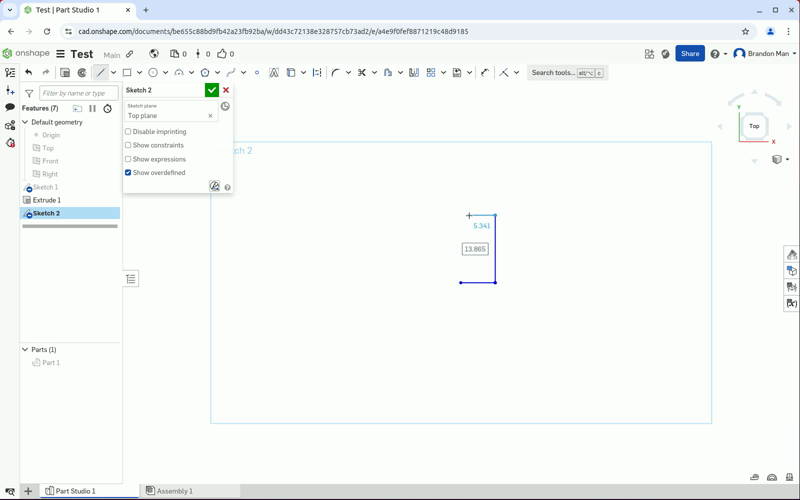
key_down(shift)
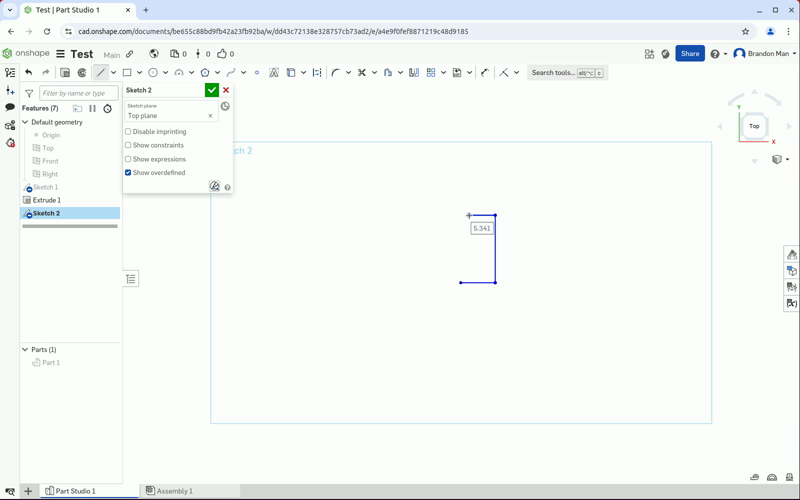
mouse_move(499, 215)
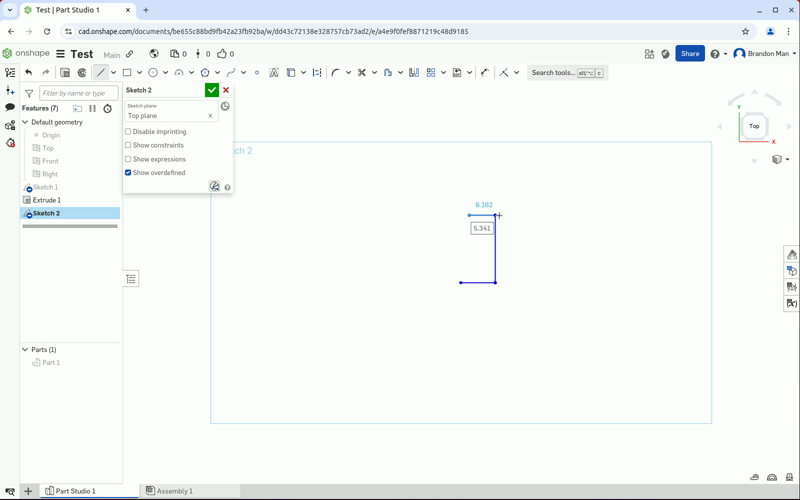
mouse_move(469, 204)
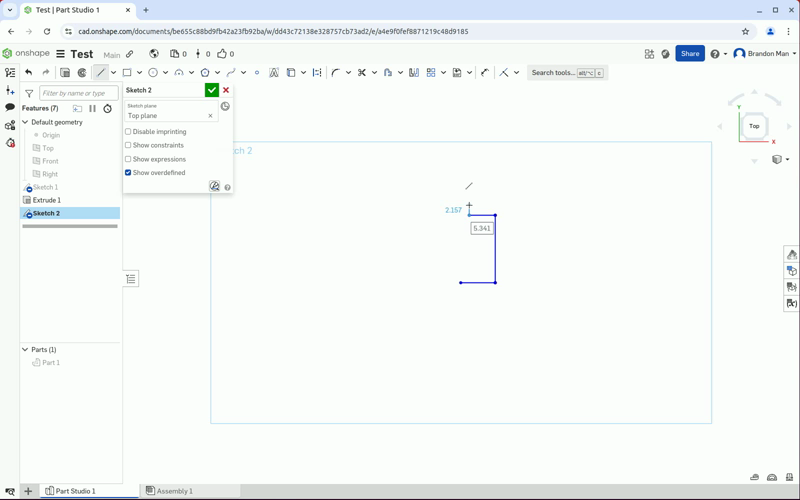
click(469, 204)
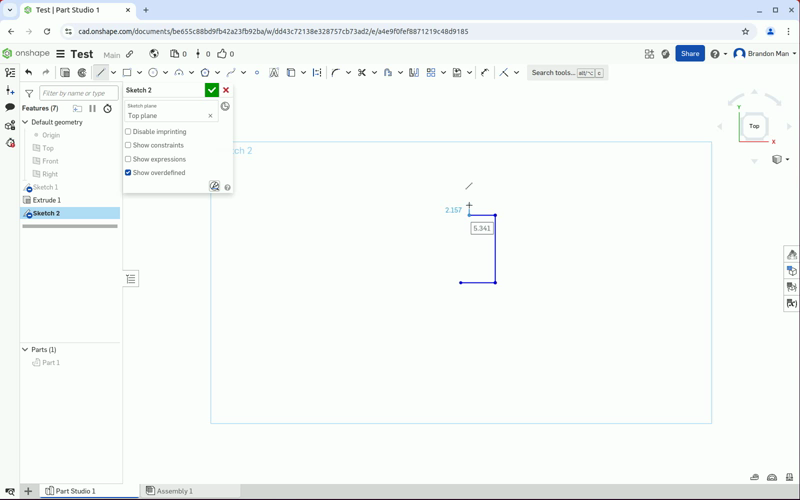
key_up(shift)
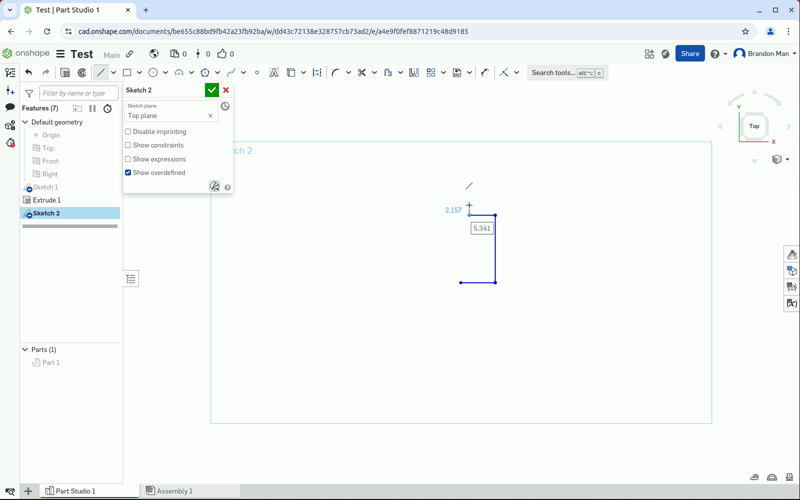
key_down(shift)
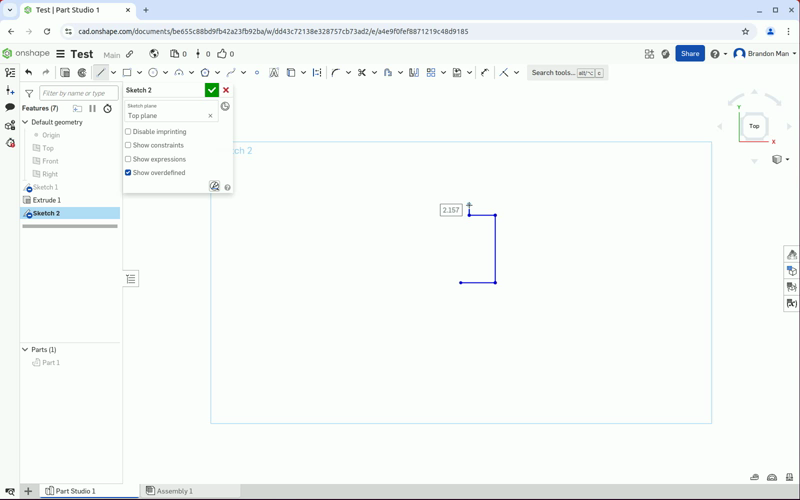
mouse_move(499, 204)
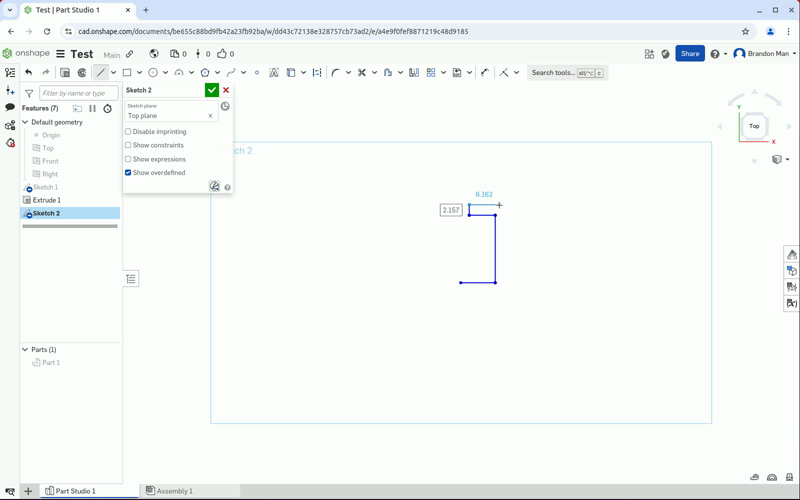
mouse_move(495, 204)
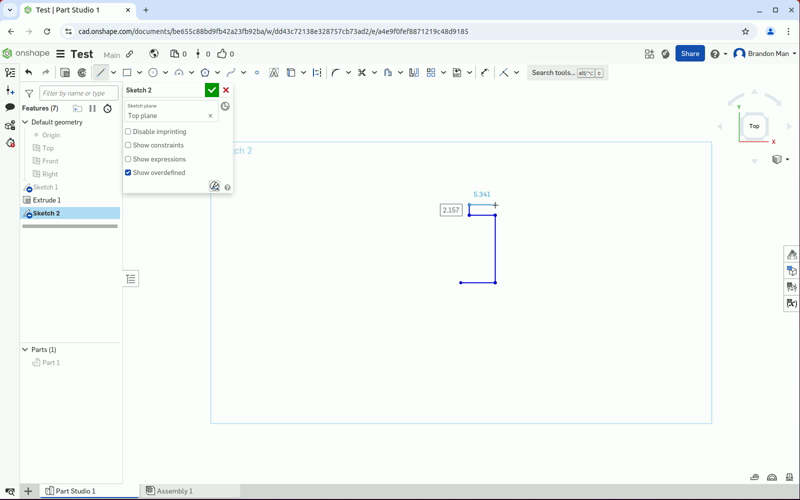
click(495, 204)
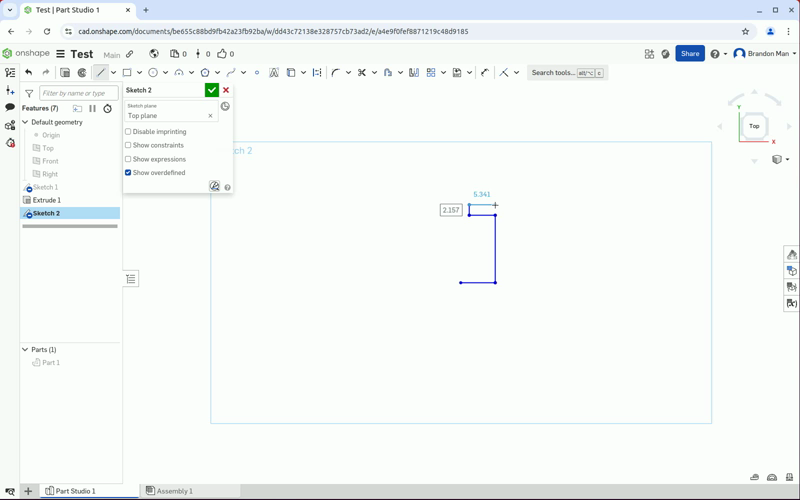
key_up(shift)
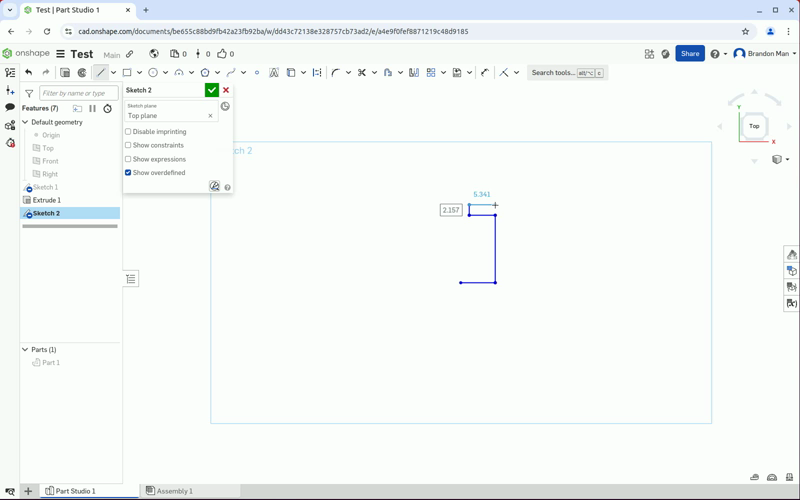
key_down(shift)
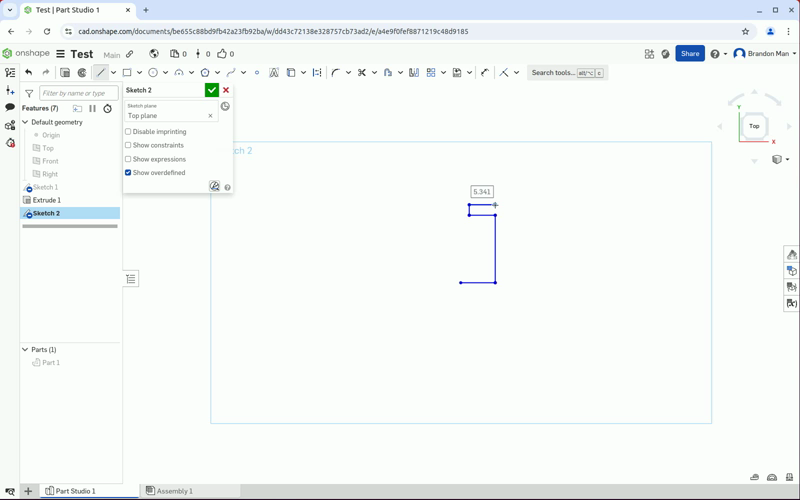
mouse_move(525, 204)
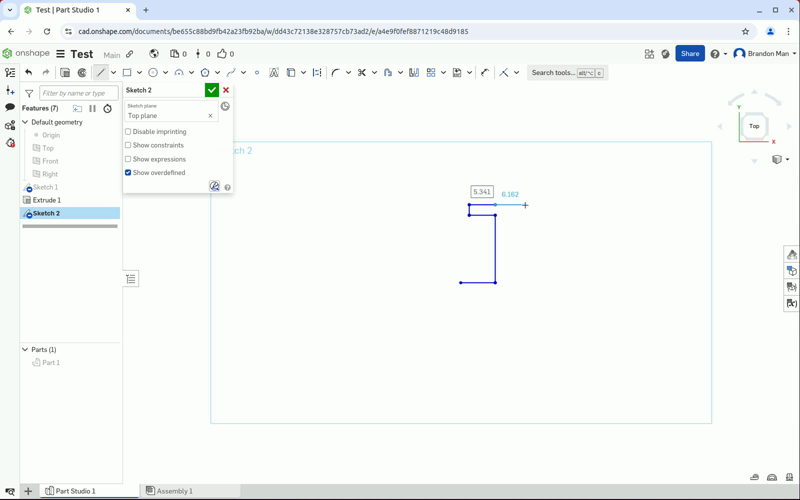
mouse_move(495, 170)
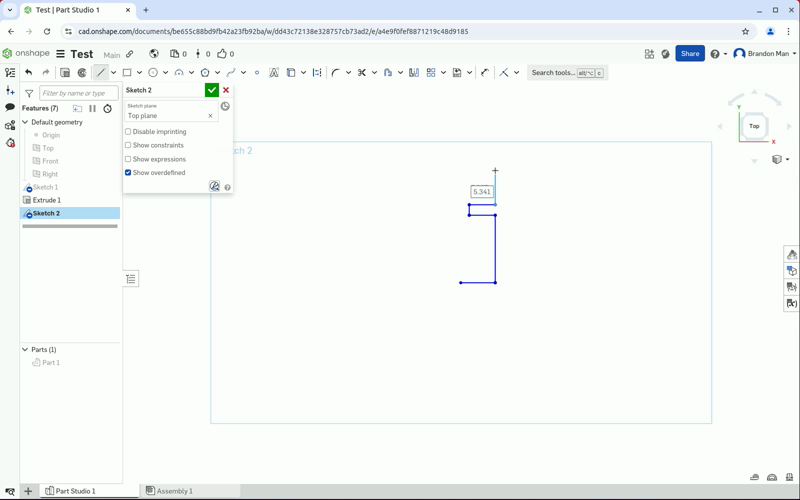
click(495, 170)
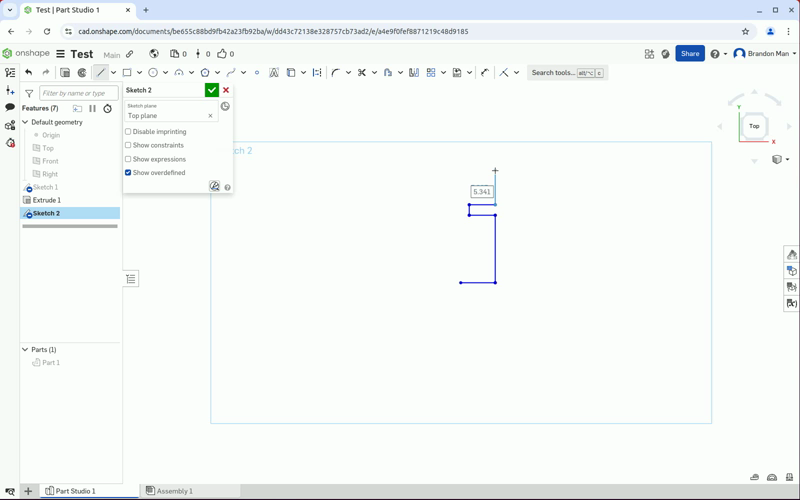
key_up(shift)
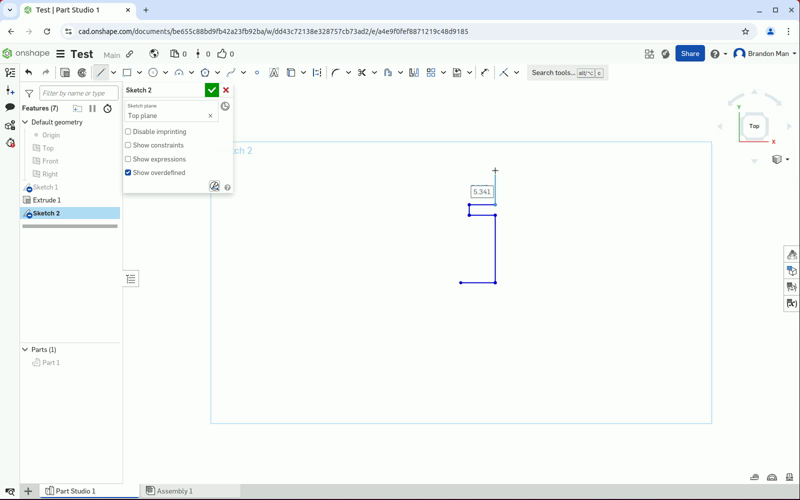
key_down(shift)
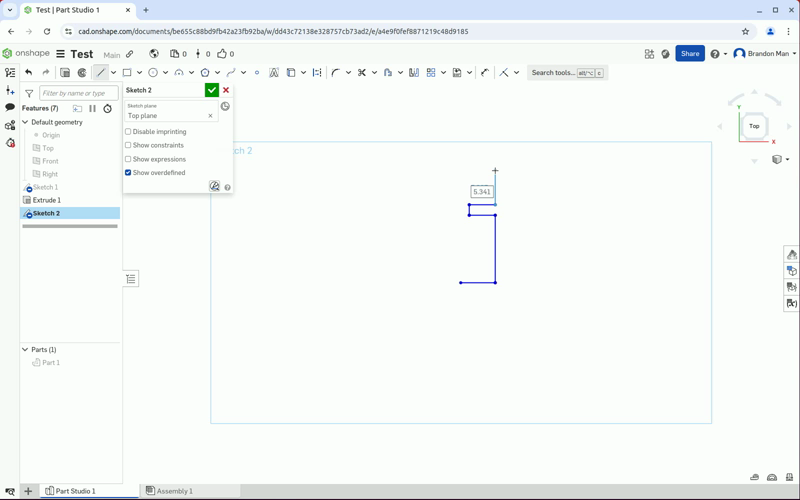
mouse_move(525, 170)
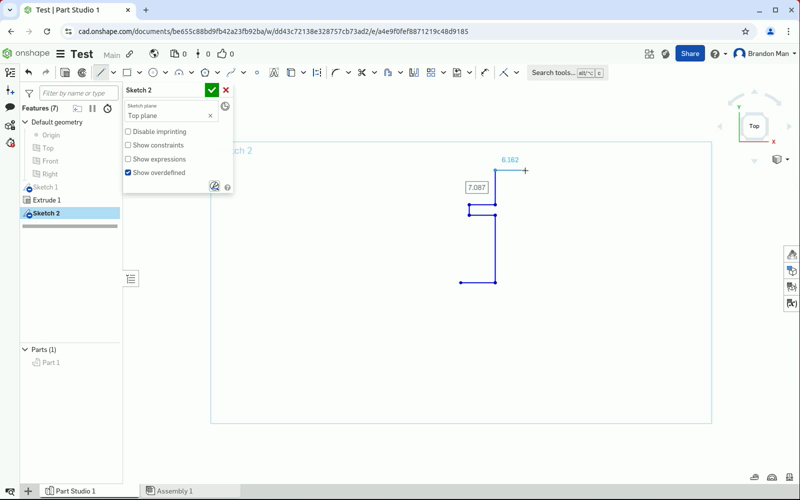
mouse_move(460, 170)
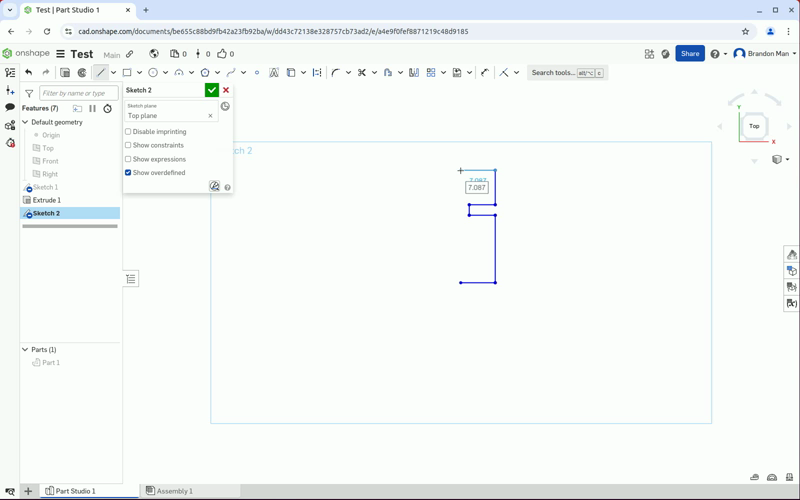
click(460, 170)
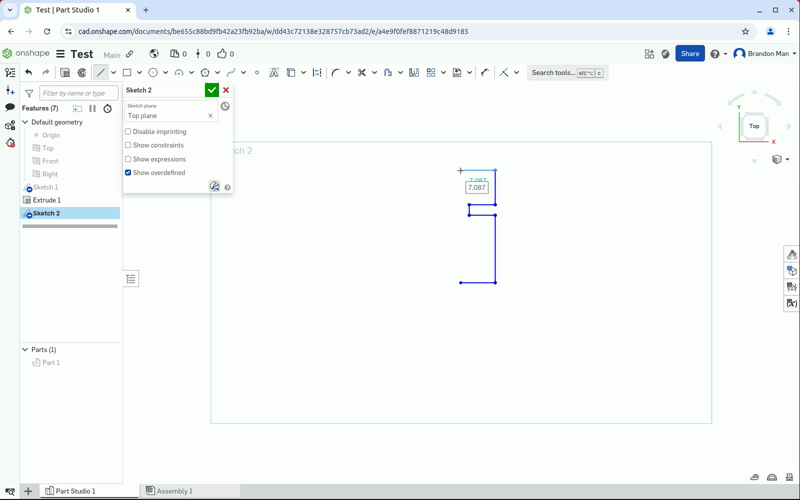
key_up(shift)
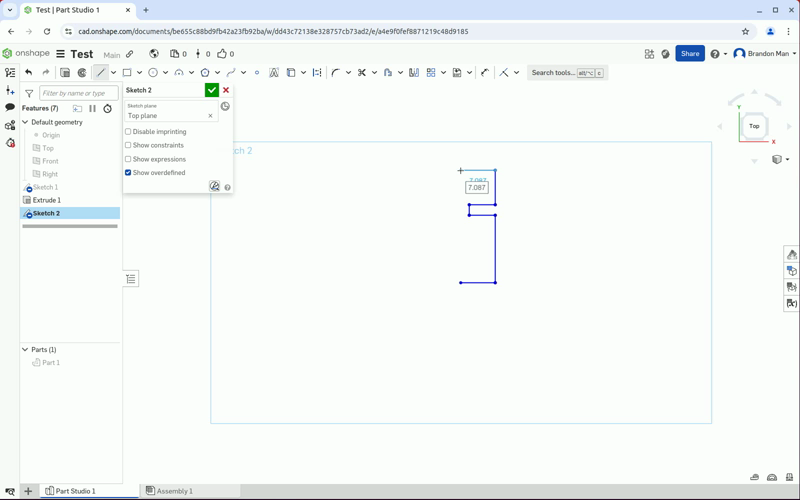
key_down(shift)
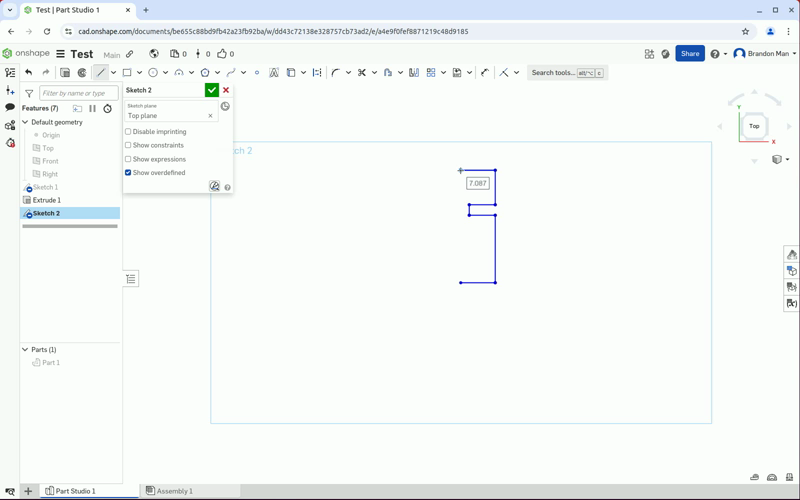
mouse_move(460, 282)
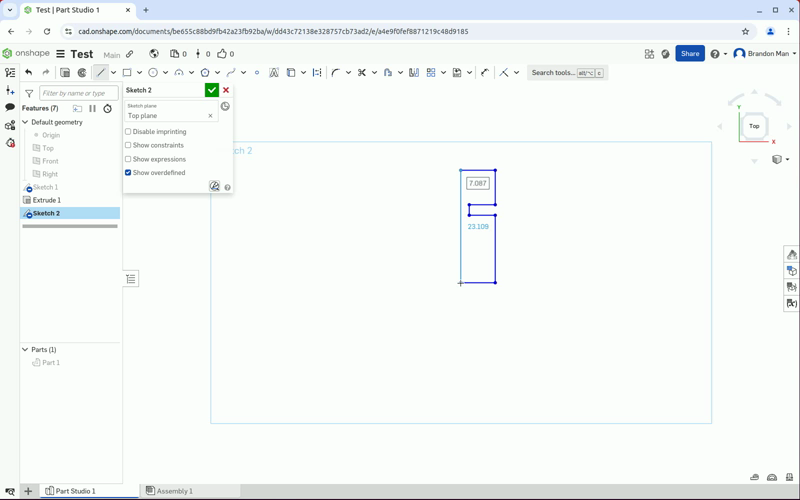
key_up(shift)
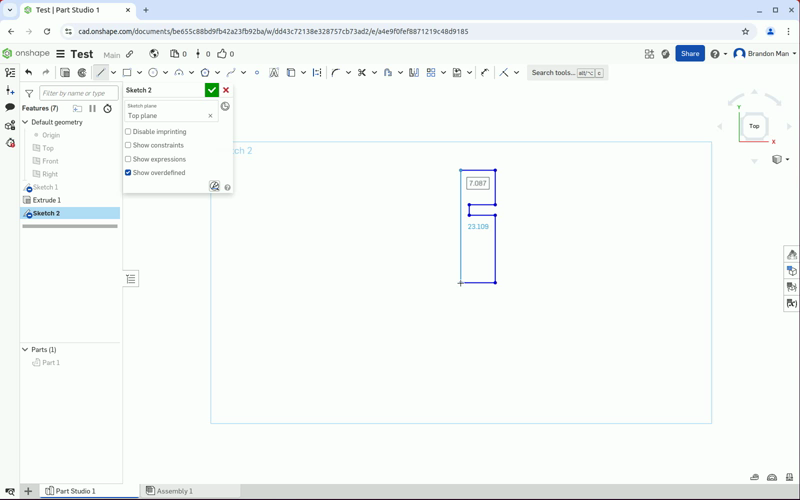
click(460, 282)
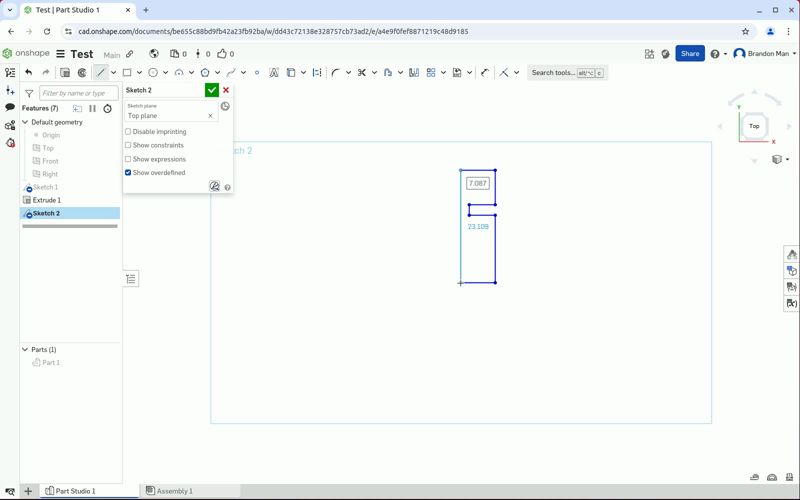
key(esc)
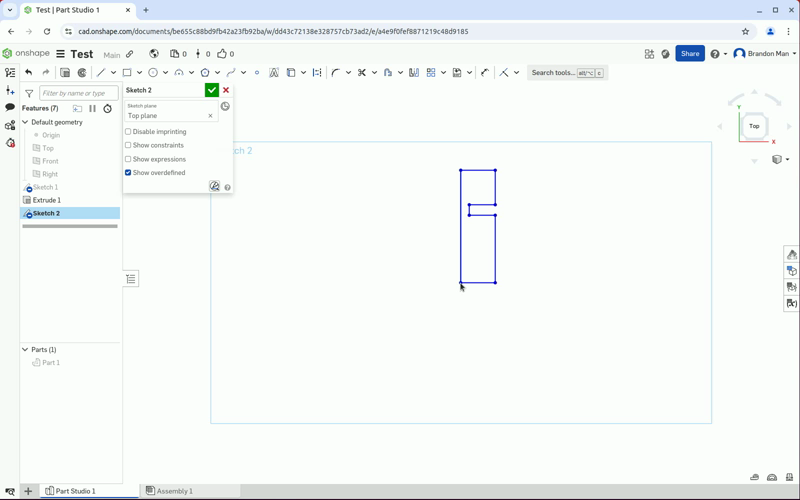
mouse_move(470, 254)
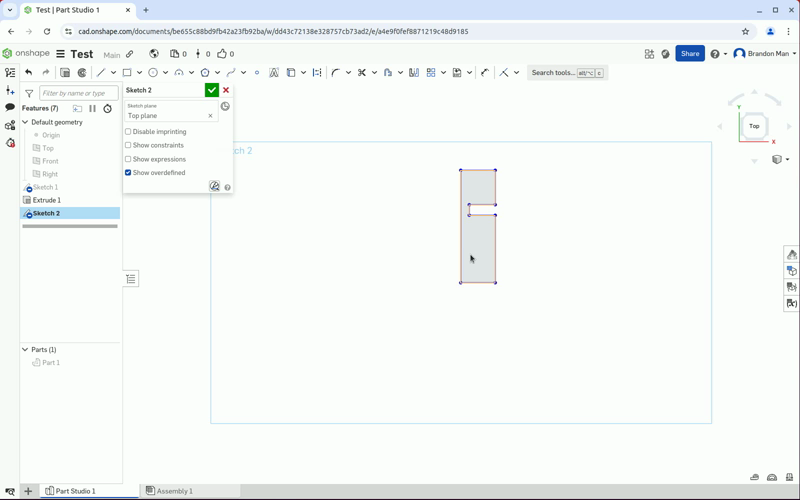
click(470, 254)
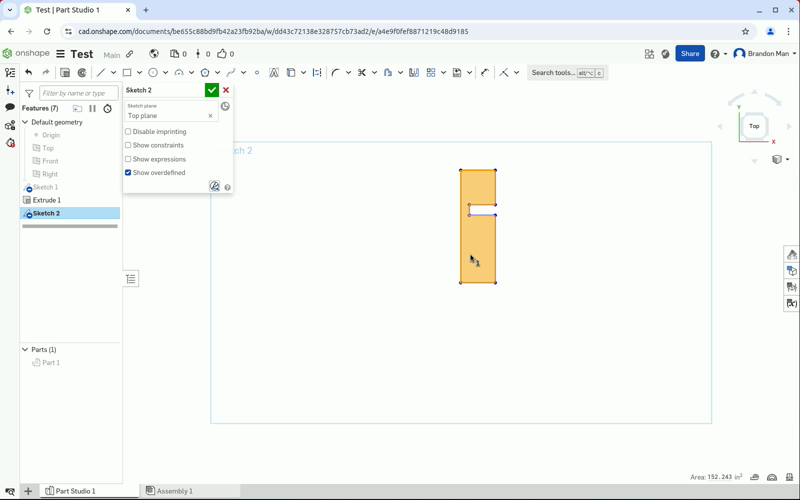
mouse_move(73, 352)
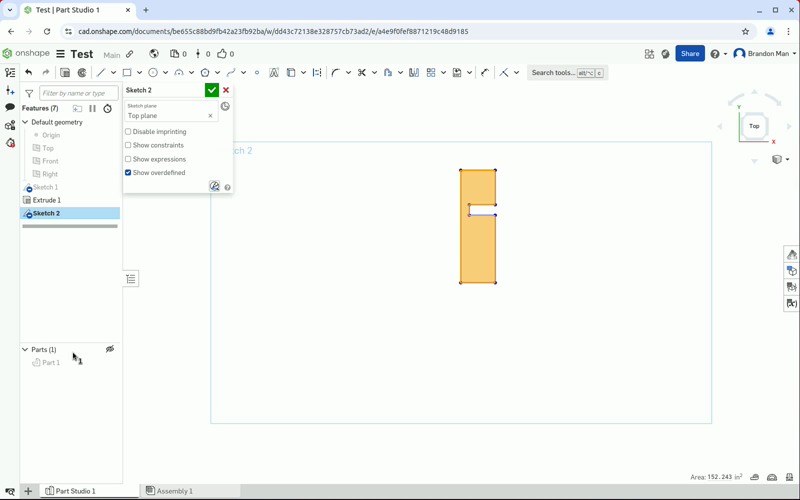
key(shift+y)
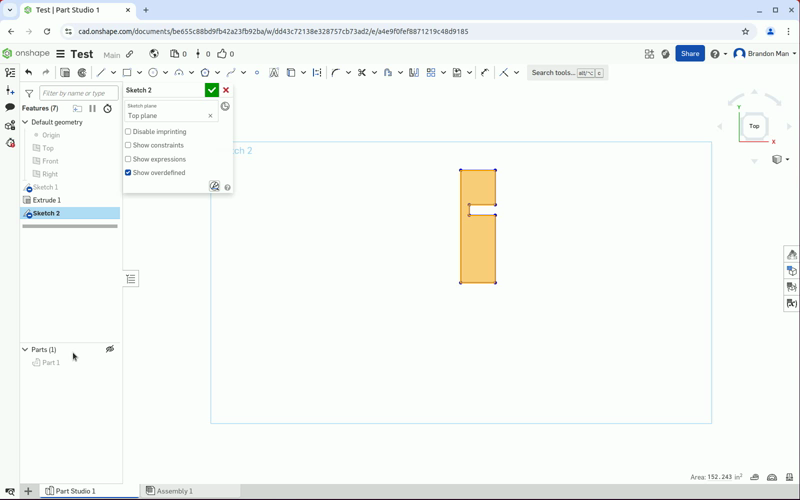
key(shift+e)
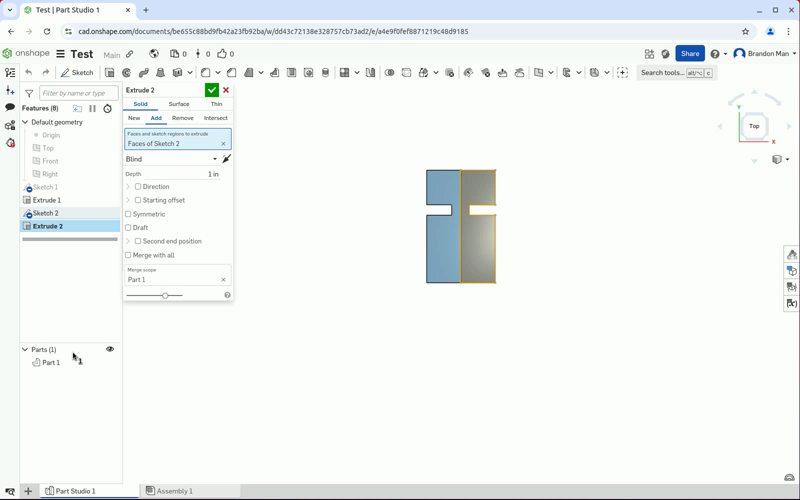
mouse_move(143, 106)
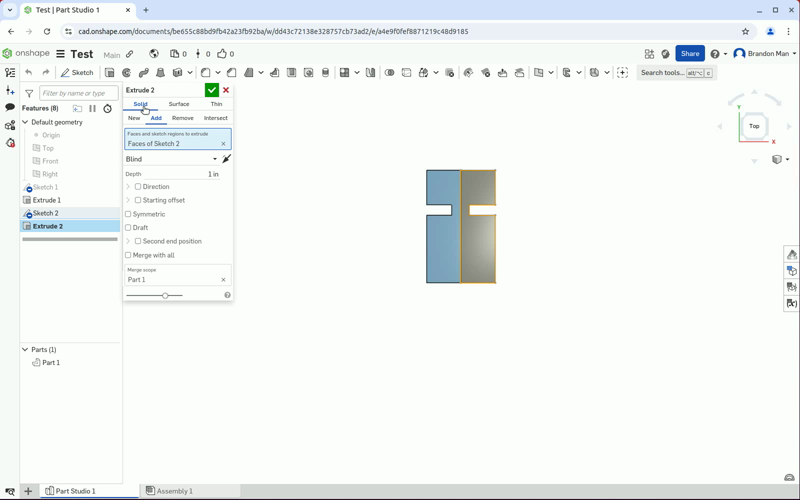
click(143, 106)
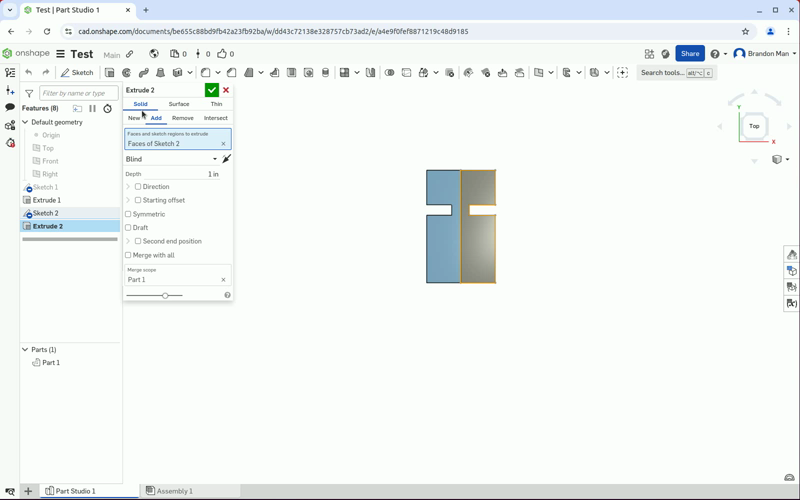
mouse_move(137, 120)
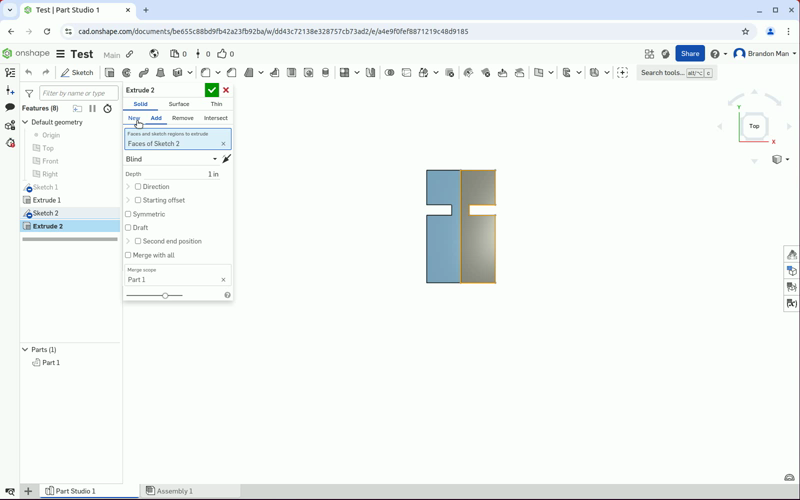
click(137, 120)
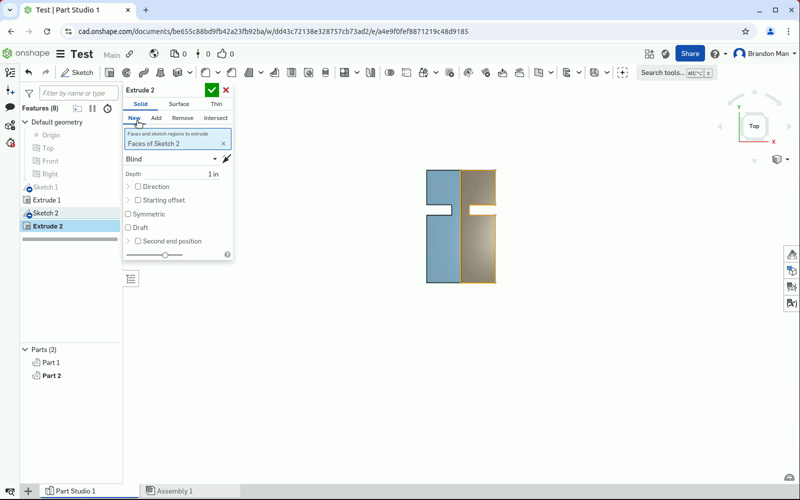
key(tab, 4)
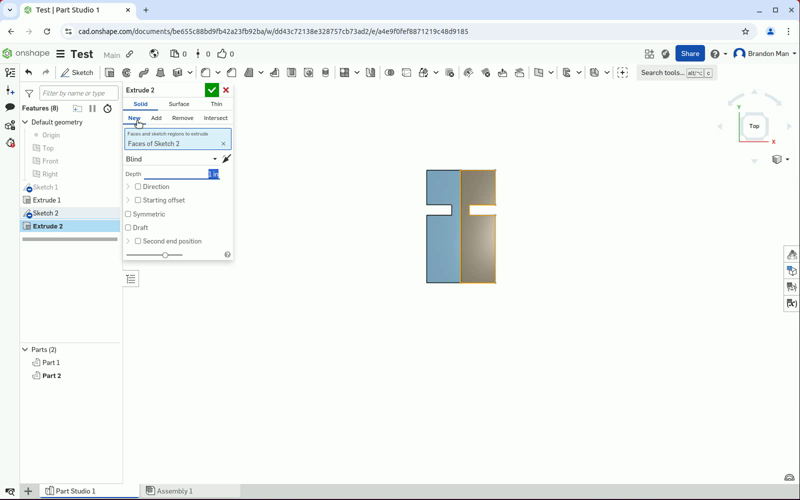
text(0.481)
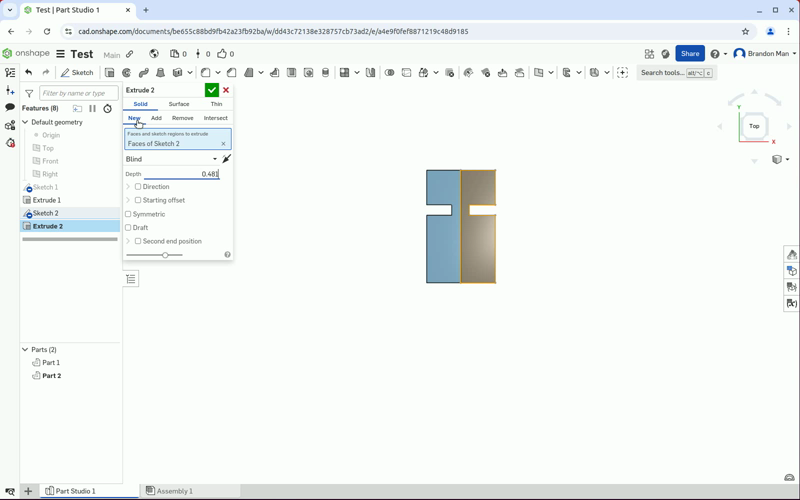
key(enter)
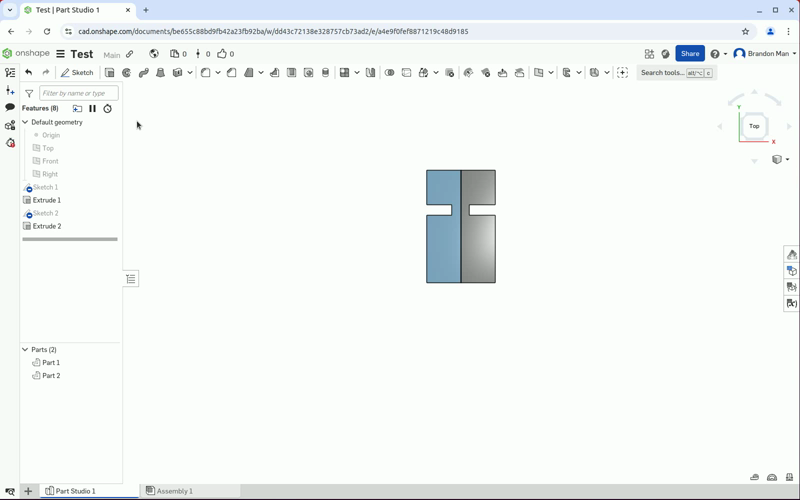
key(shift+h)
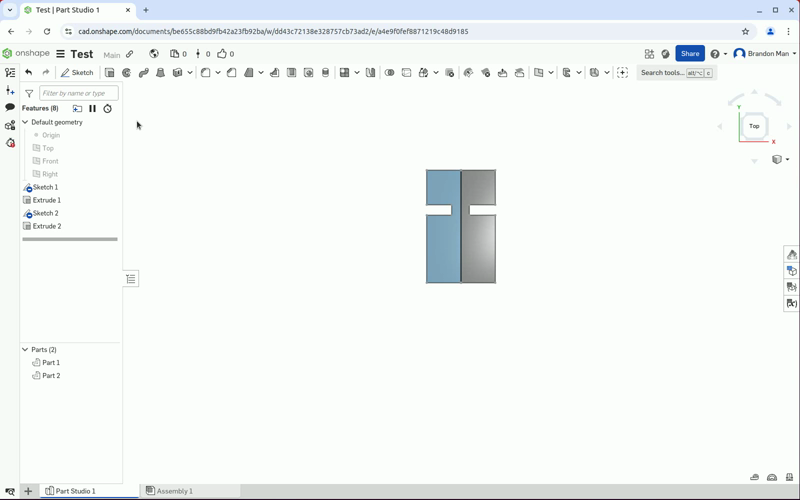
key(shift+h)
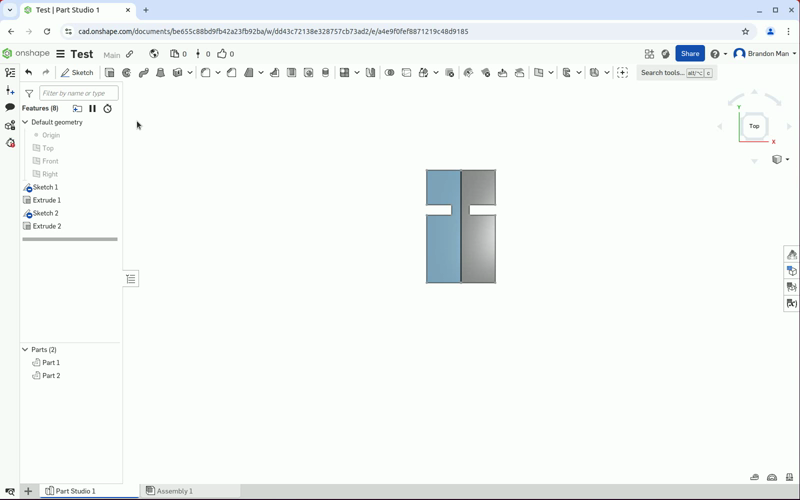
key(shift+7)
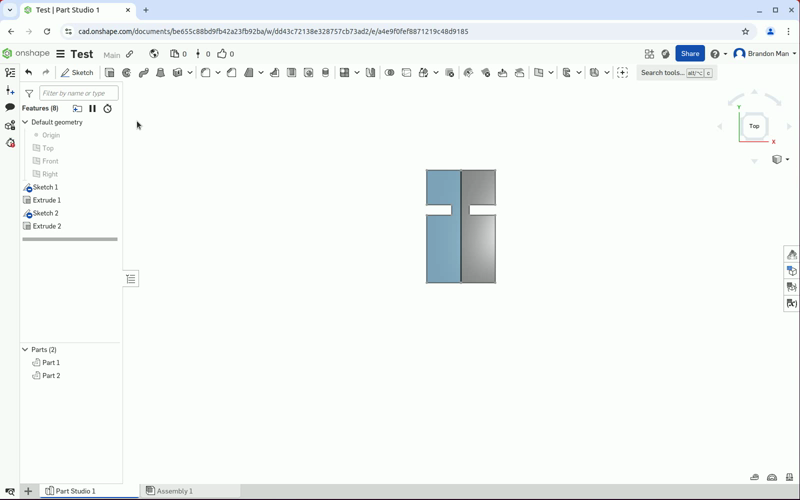
key(up, 3)
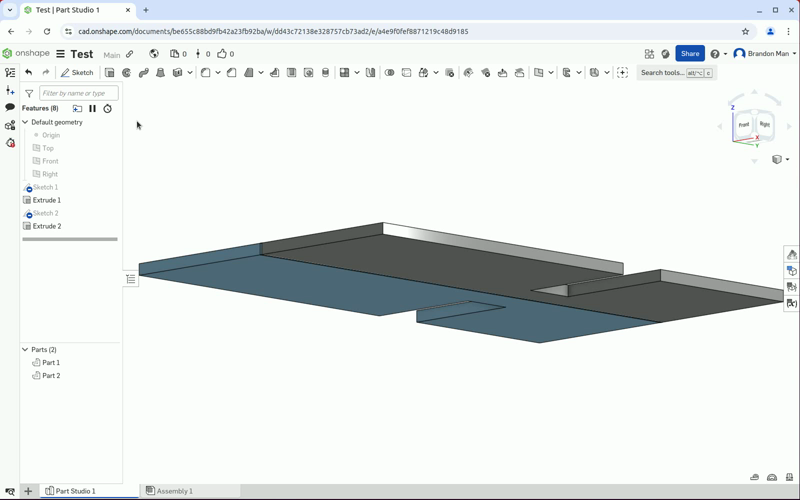
key(left, 3)
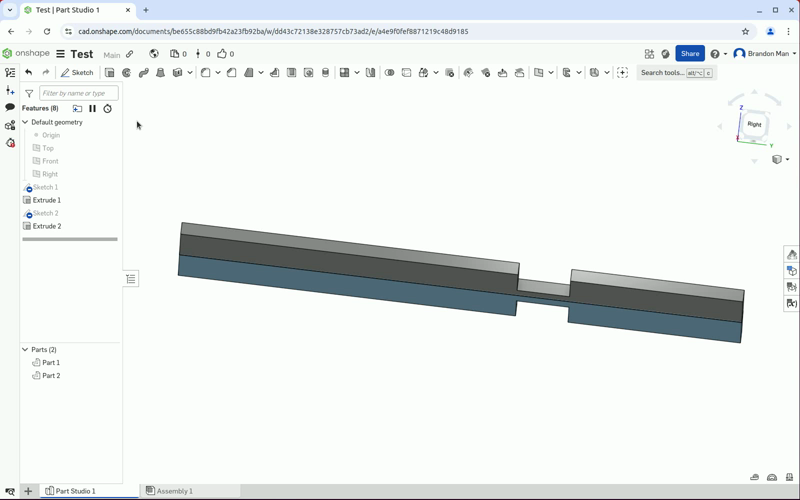
key(right, 3)
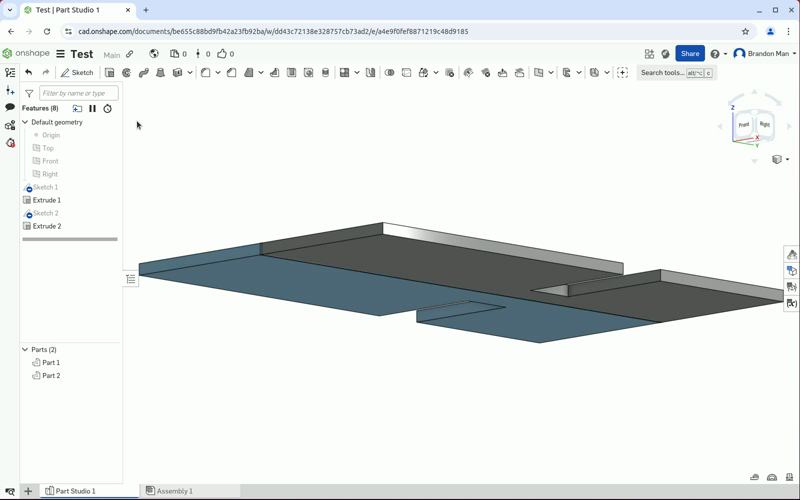
key(down, 3)
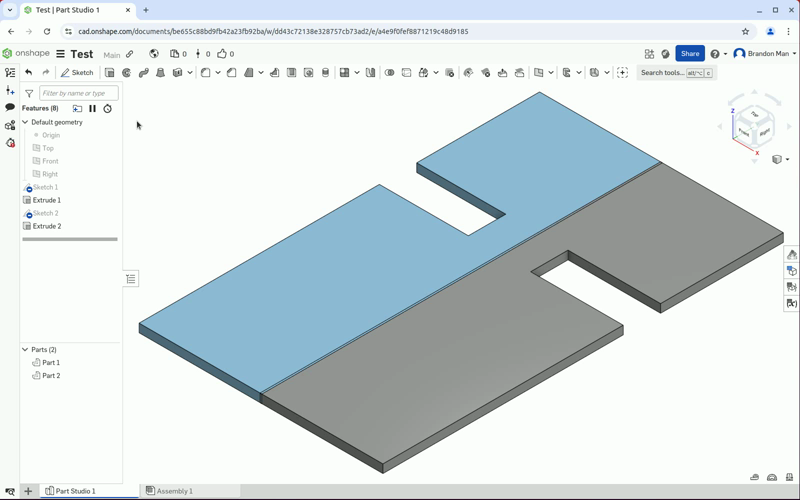
mouse_move(73, 189)
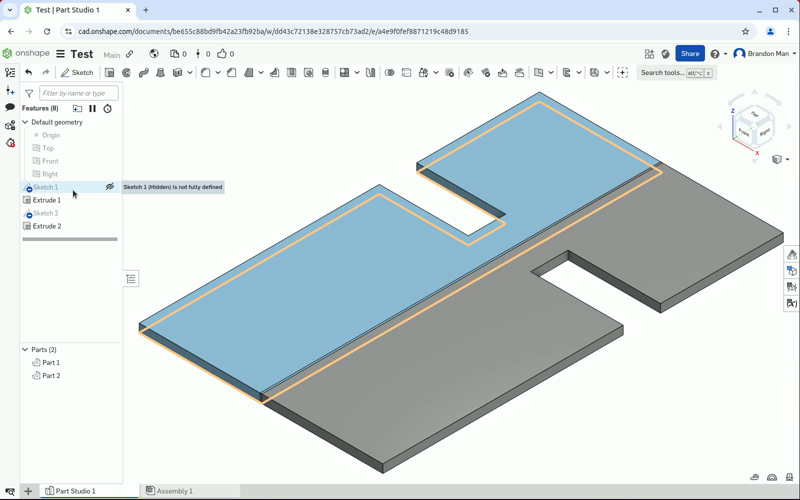
click(73, 189)